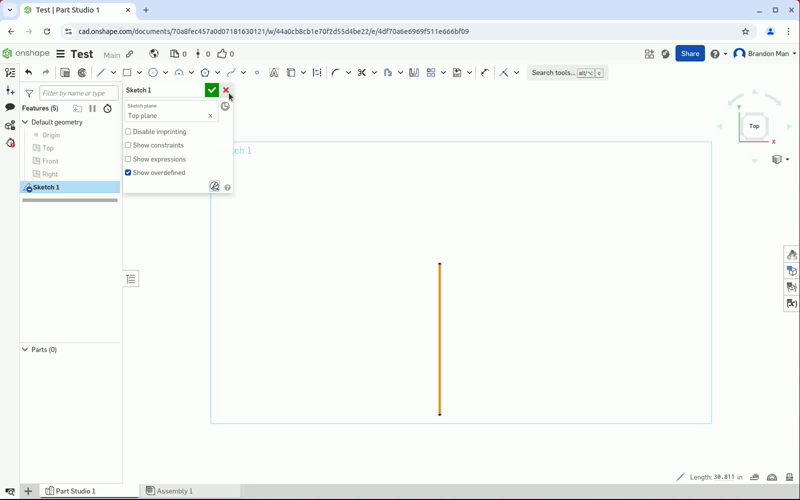
key(shift+h)
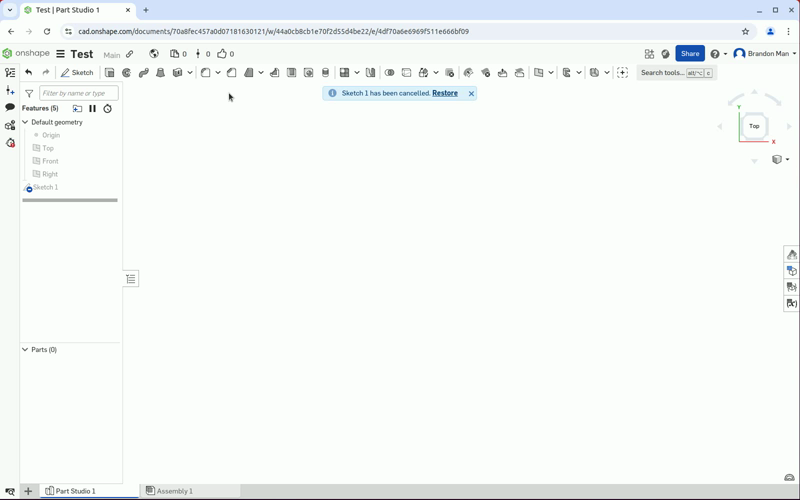
mouse_move(73, 352)
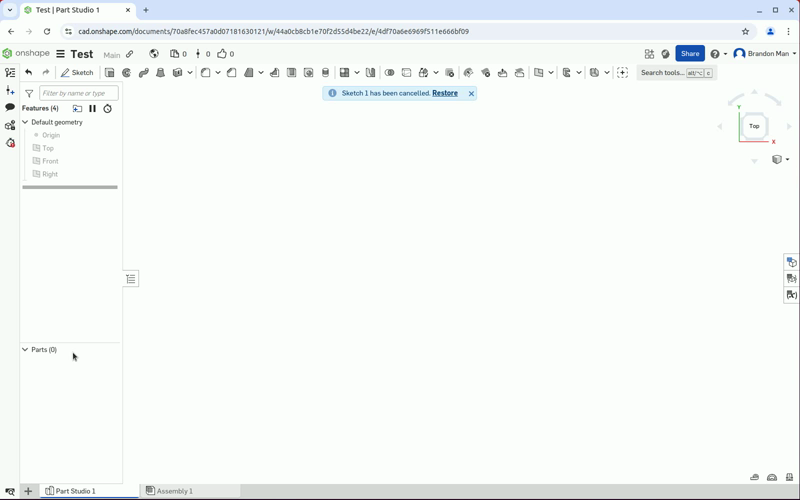
key(y)
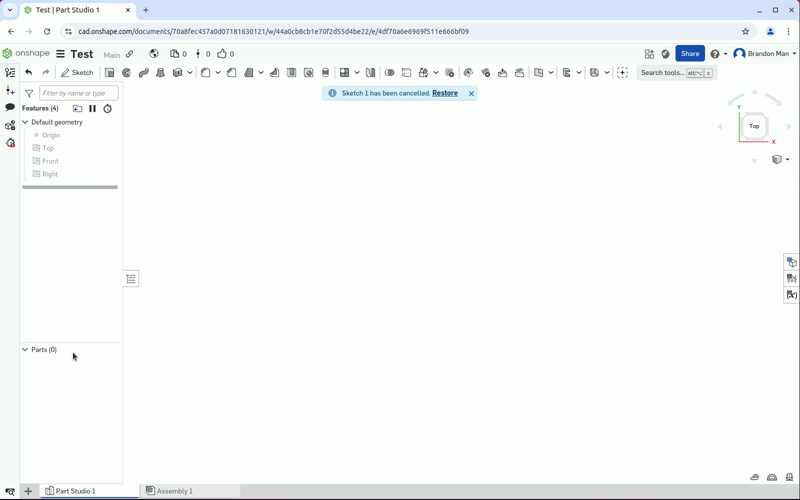
key(shift+p)
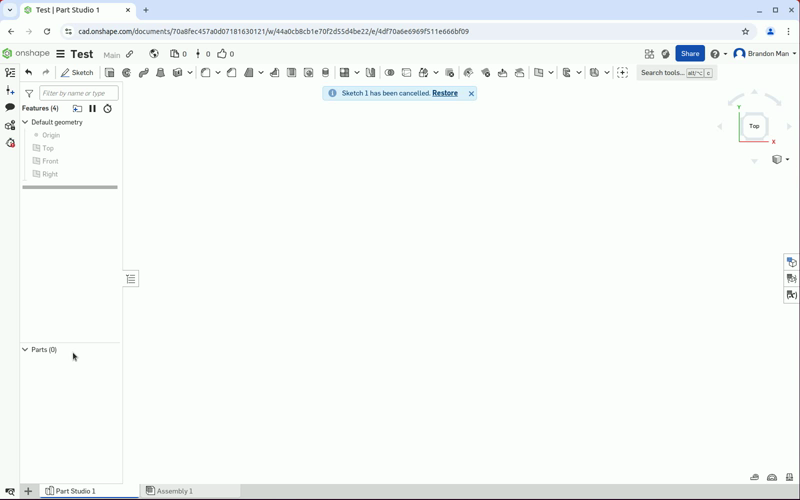
key(space)
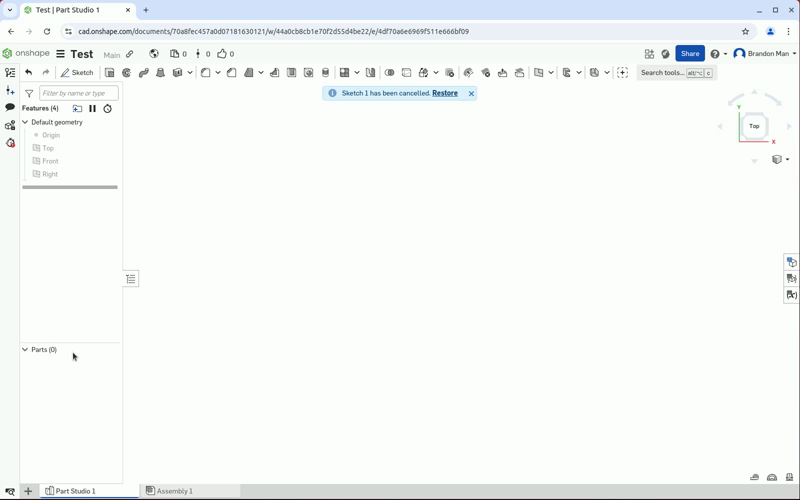
key_down(shift)
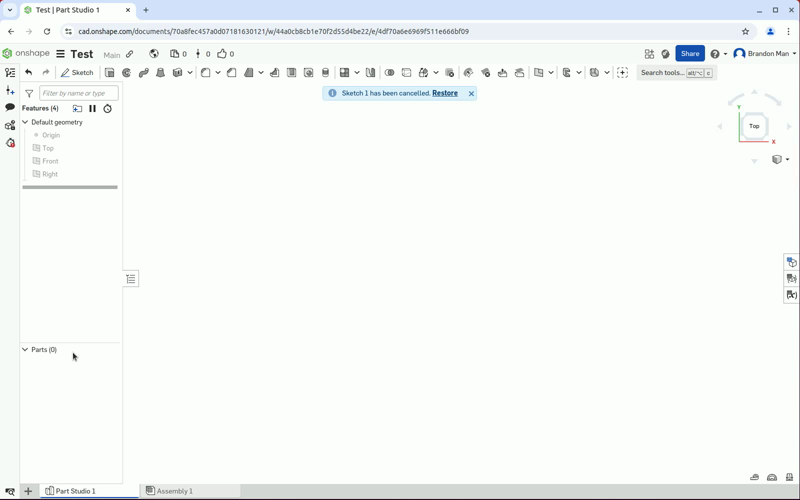
key(up)
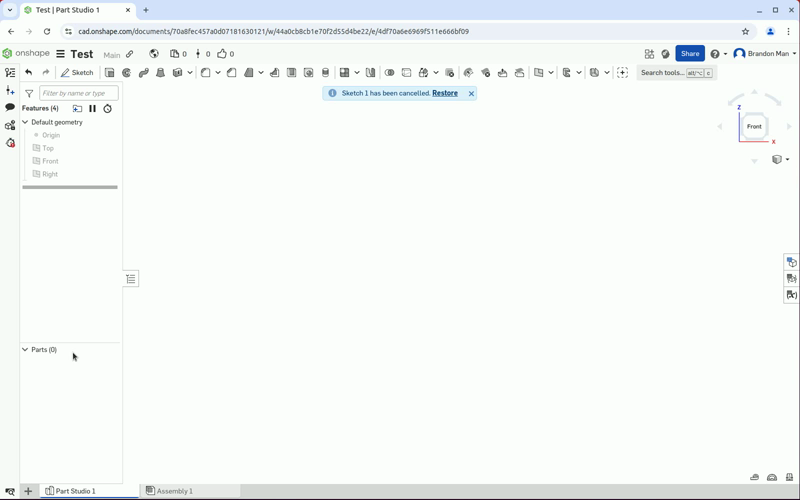
key_up(shift)
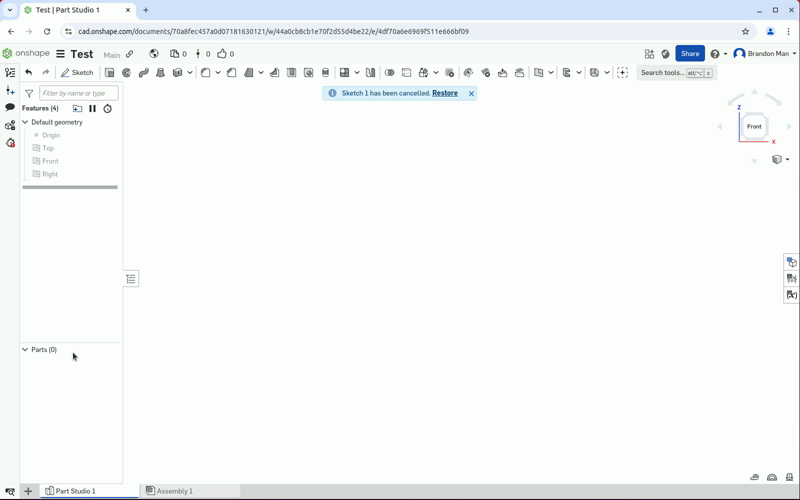
mouse_move(73, 352)
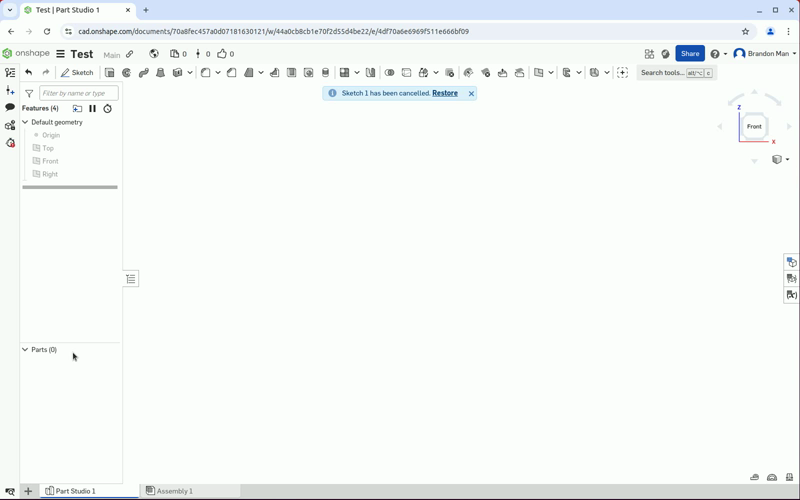
key(shift+y)
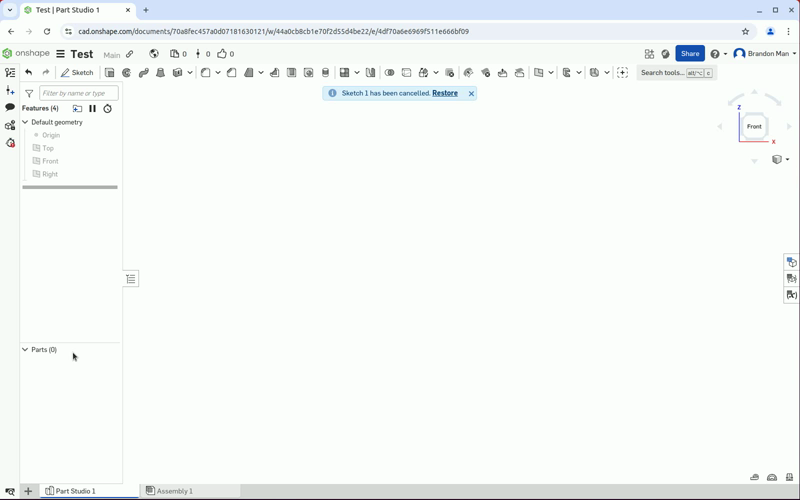
key(shift+s)
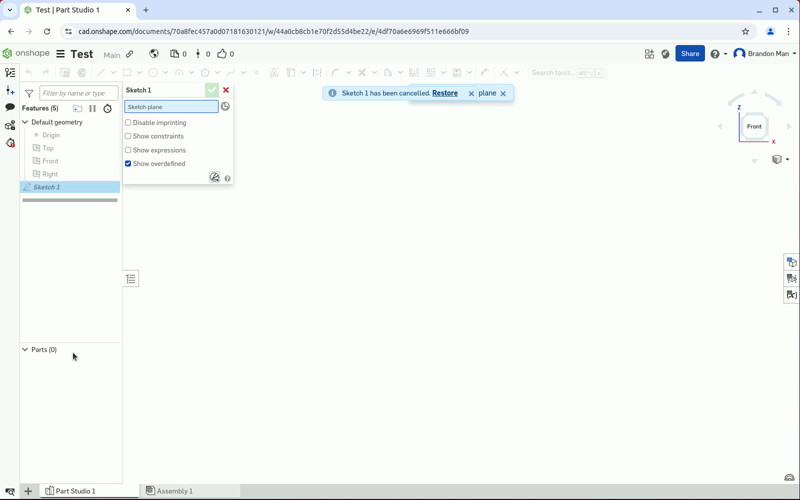
mouse_move(73, 163)
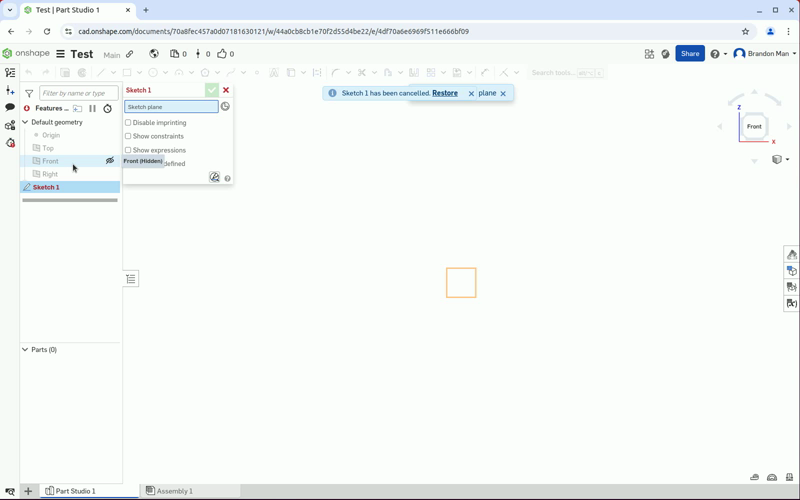
click(73, 163)
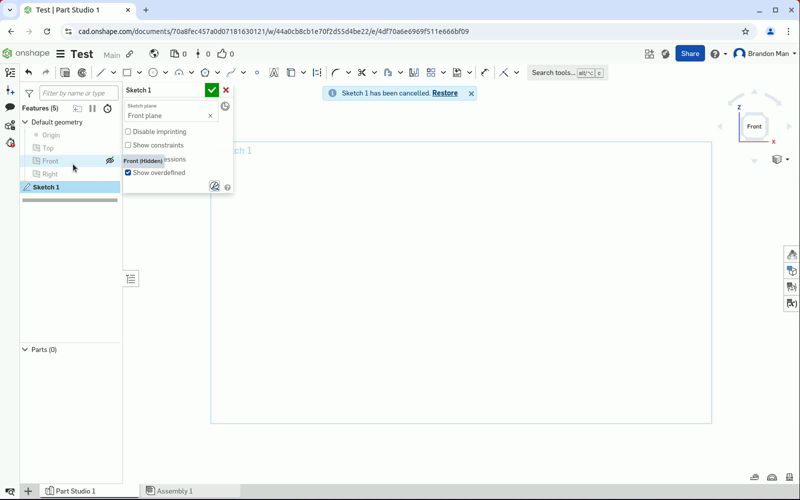
mouse_move(73, 352)
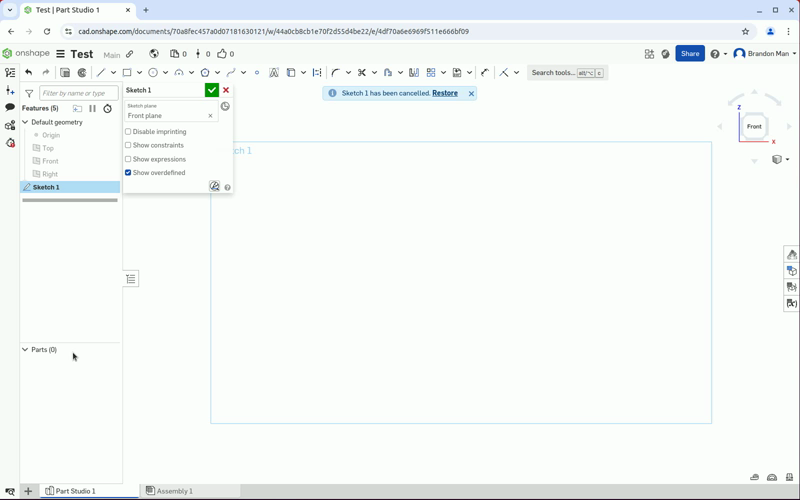
key(y)
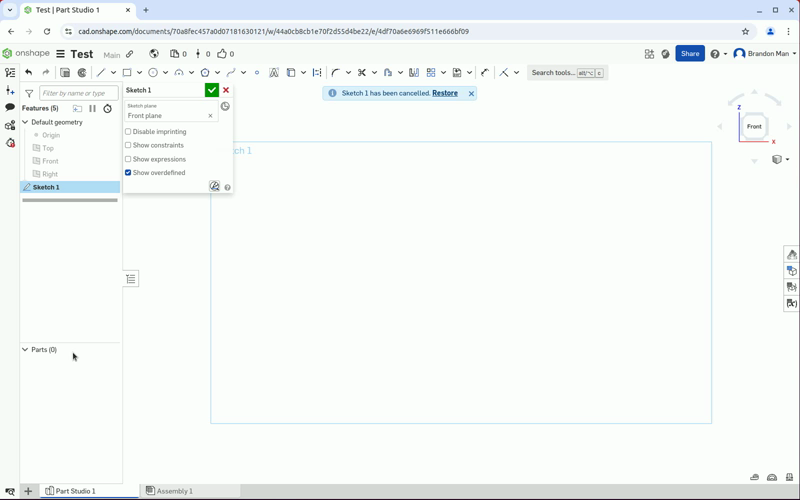
key(l)
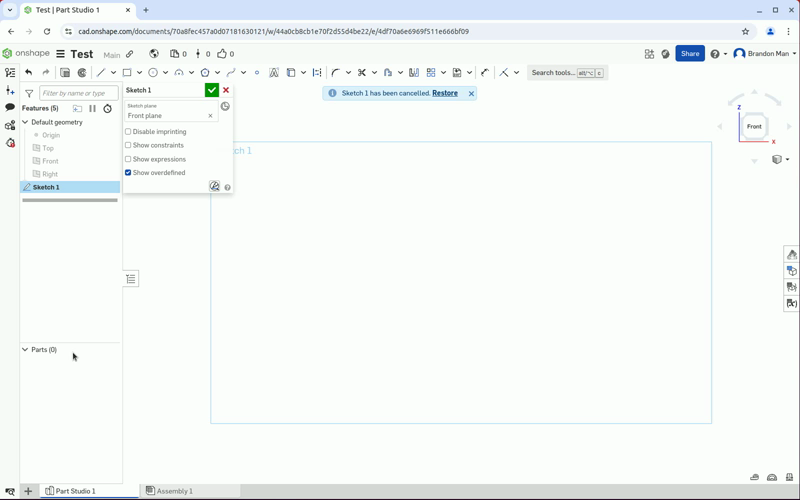
key_down(shift)
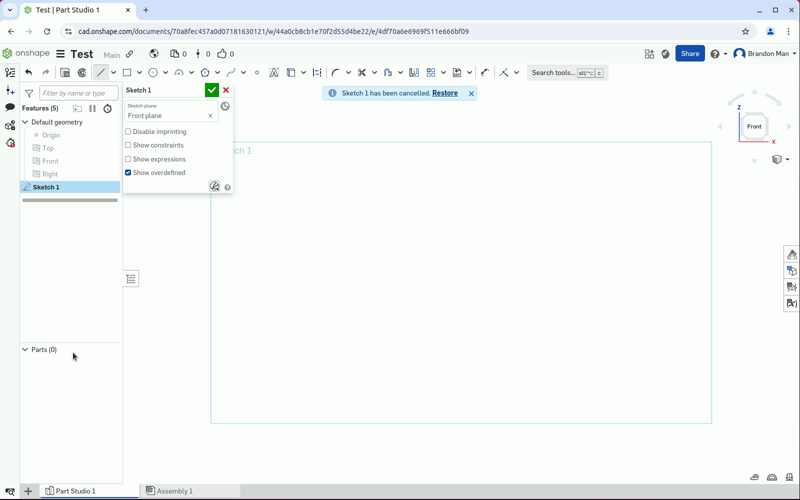
mouse_move(460, 282)
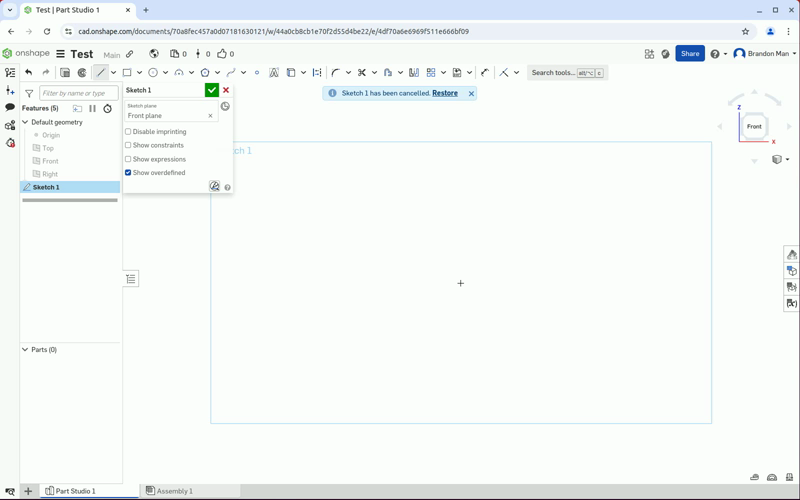
click(460, 282)
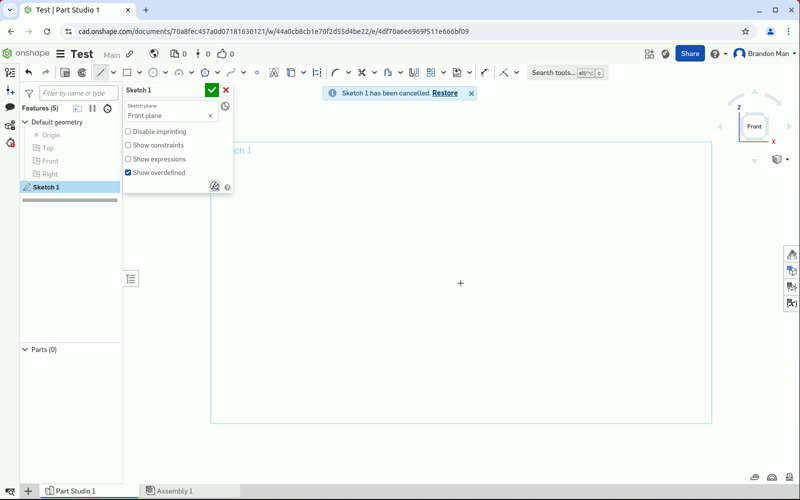
key_up(shift)
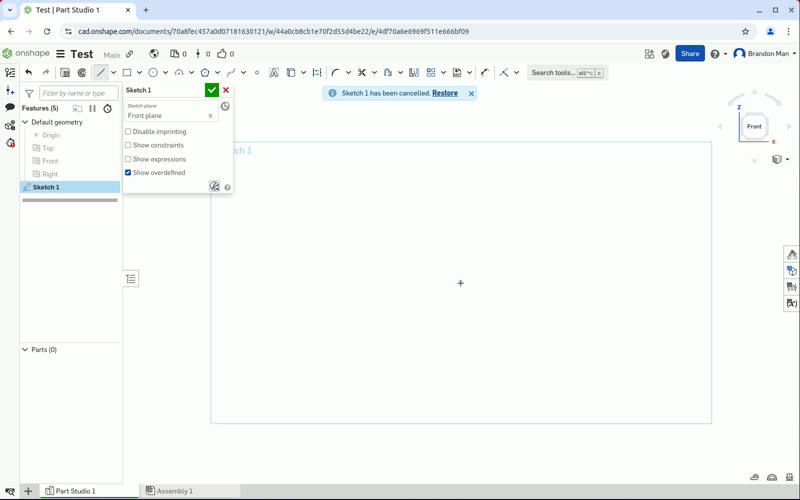
key_down(shift)
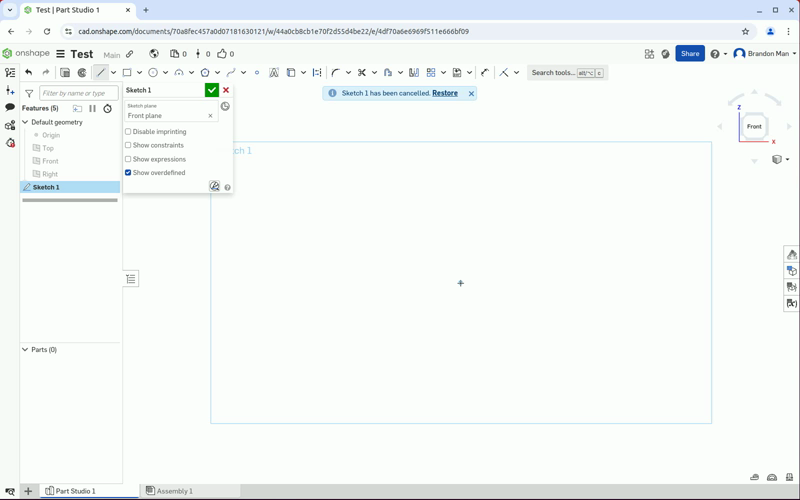
mouse_move(536, 282)
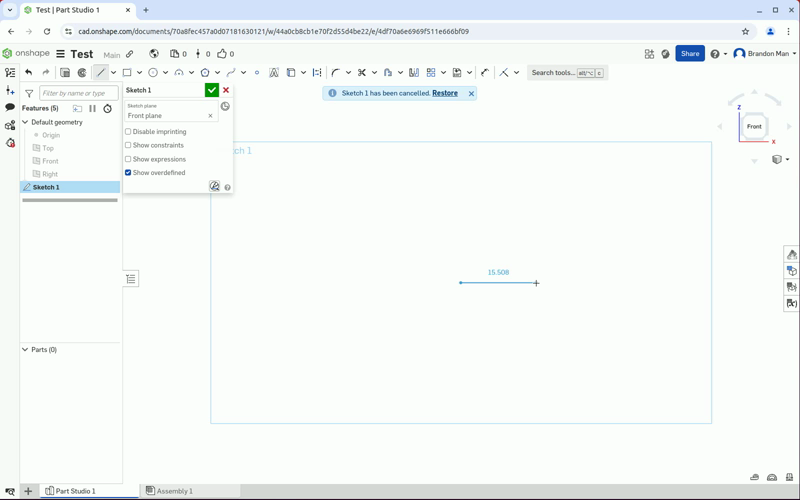
click(536, 282)
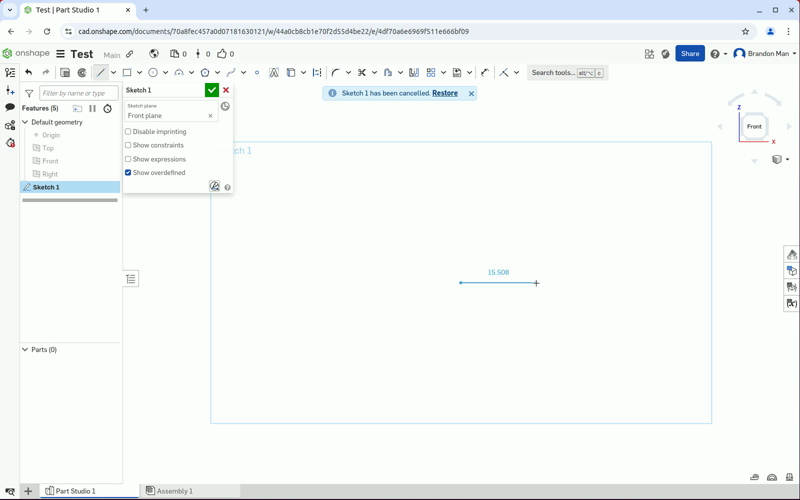
key_up(shift)
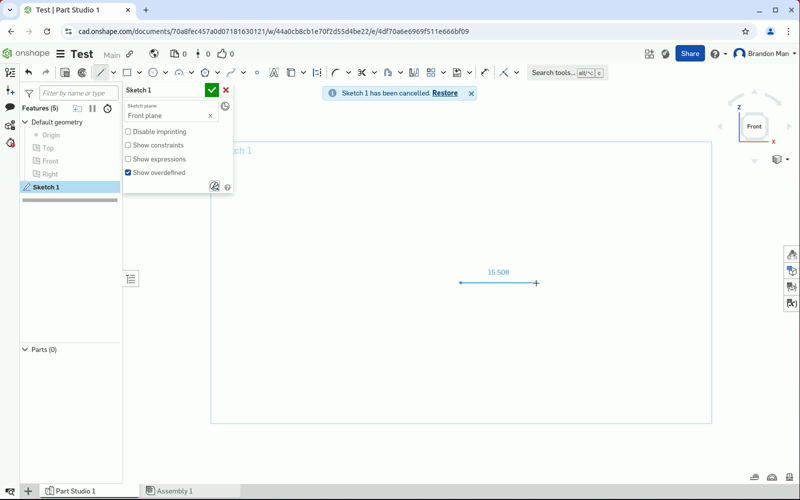
key_down(shift)
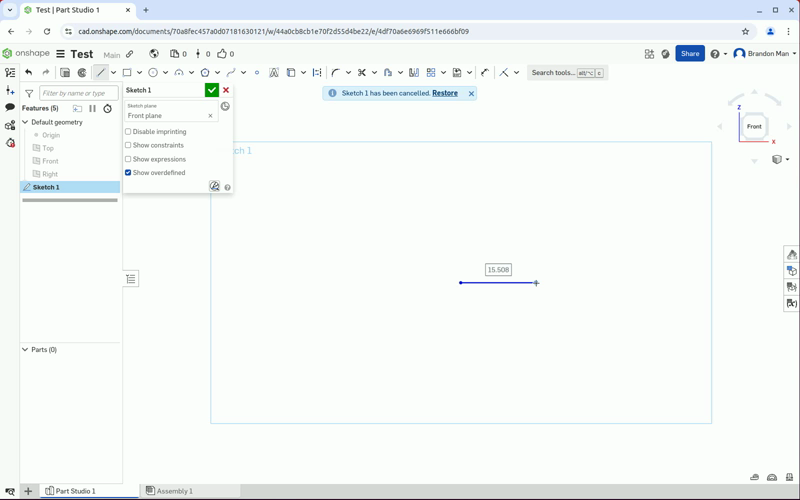
mouse_move(566, 282)
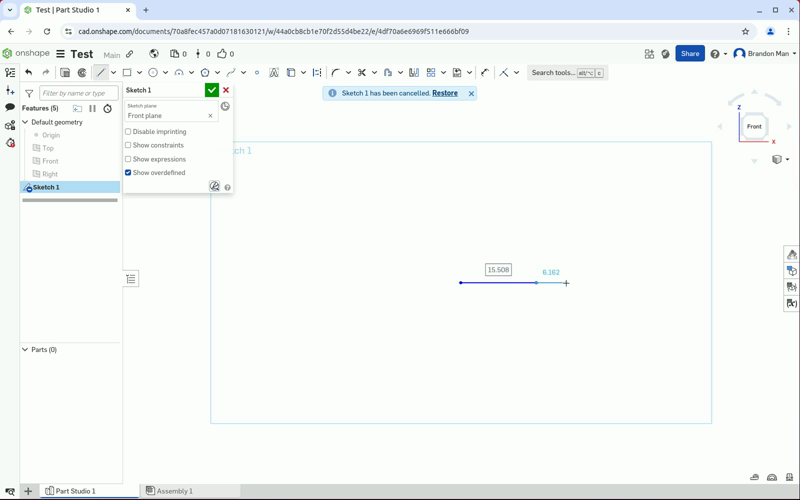
mouse_move(536, 244)
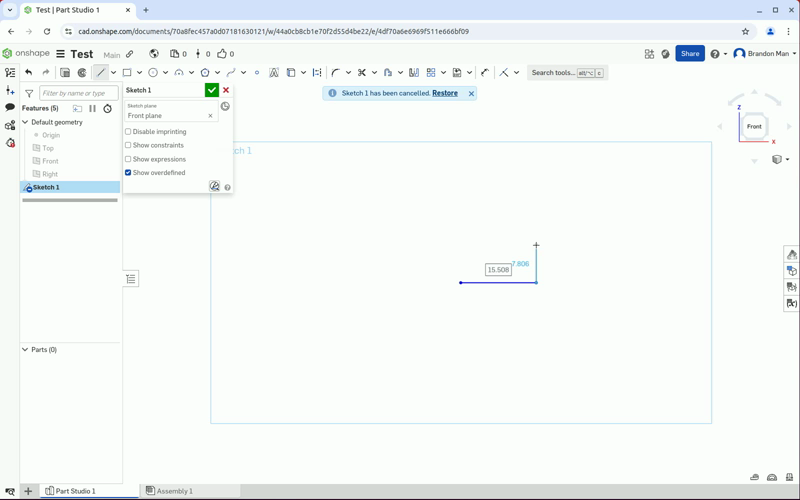
click(536, 244)
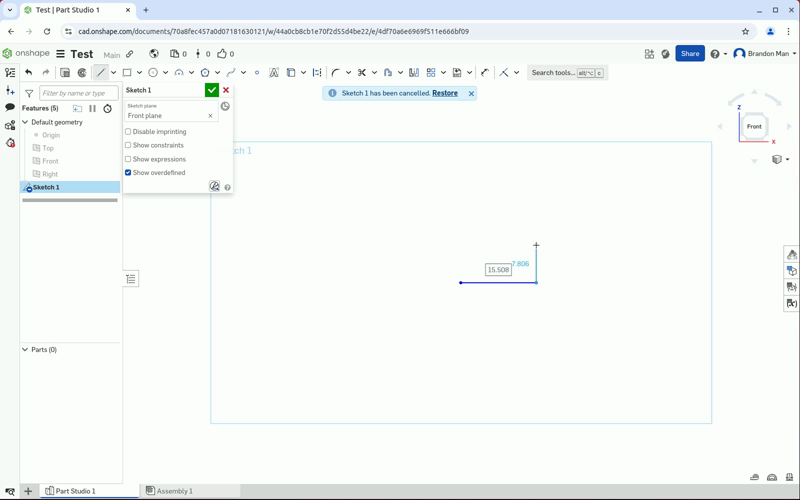
key_up(shift)
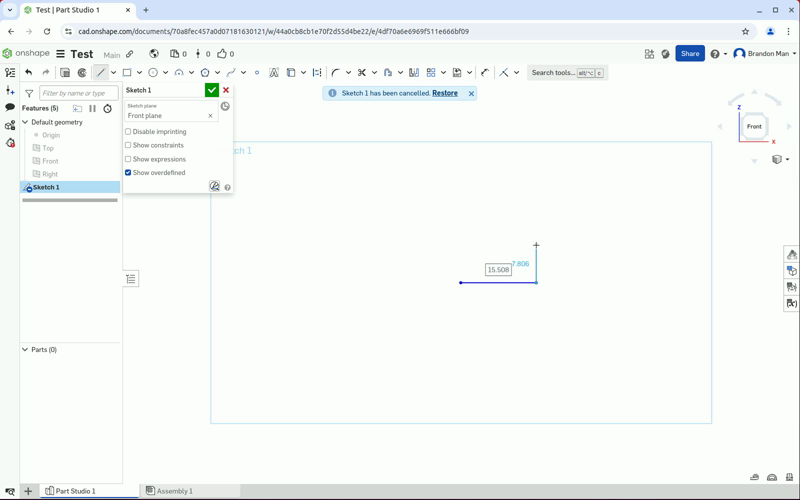
key_down(shift)
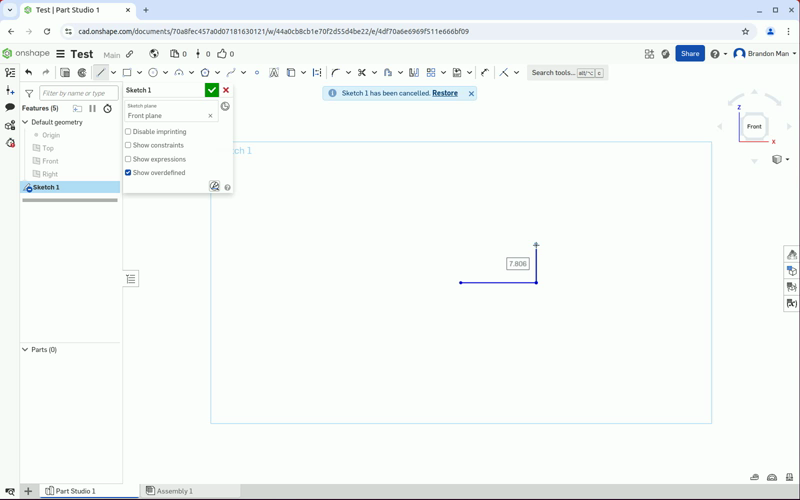
mouse_move(460, 244)
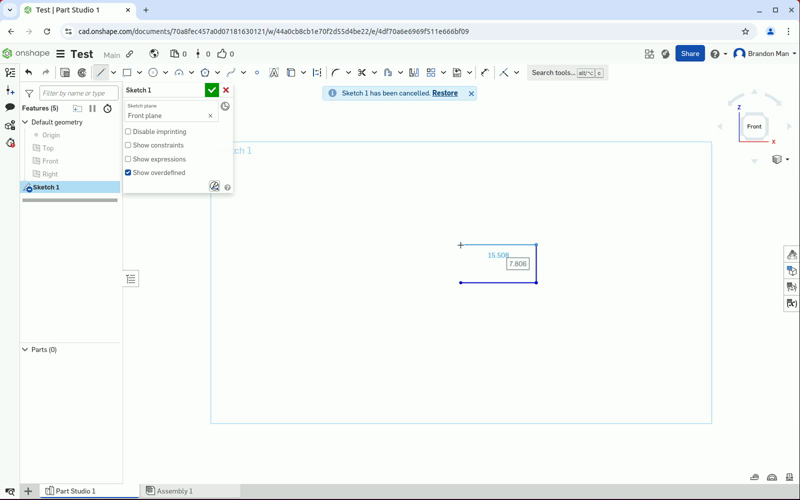
click(460, 244)
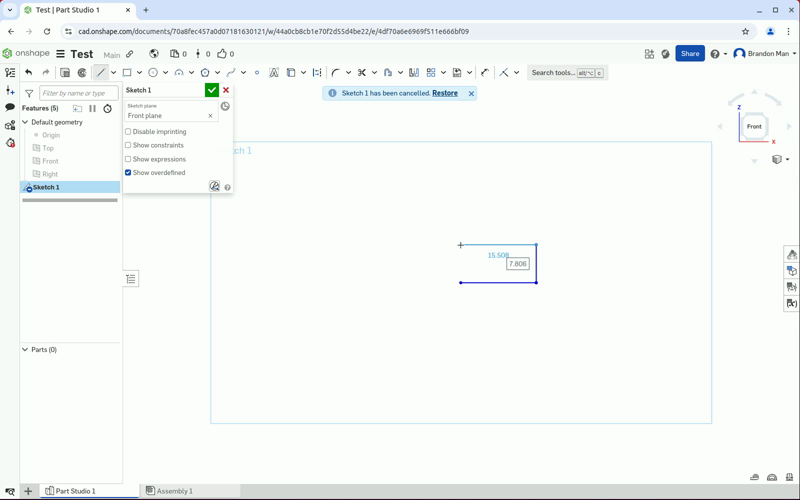
key_up(shift)
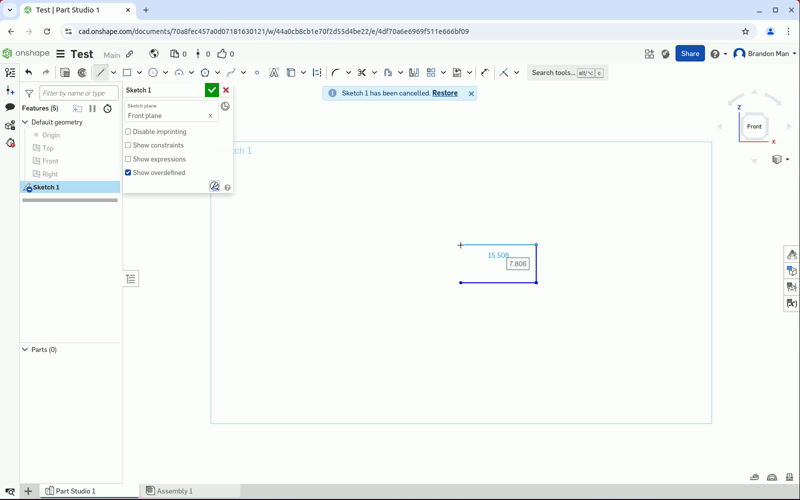
mouse_move(490, 244)
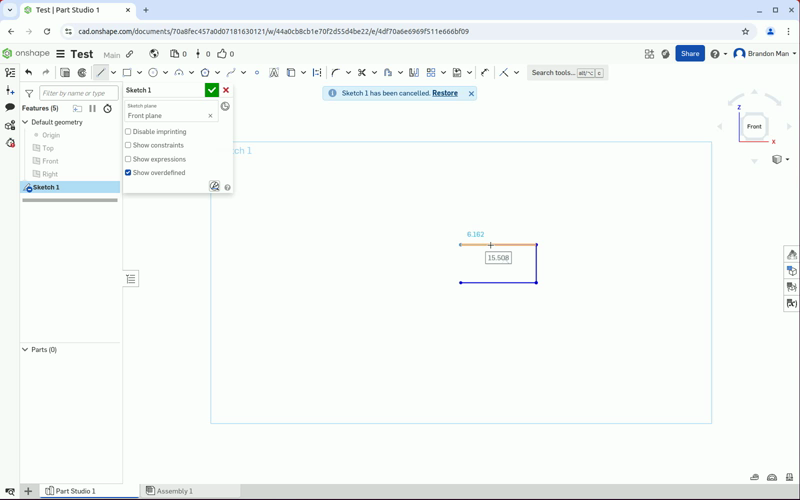
key_down(shift)
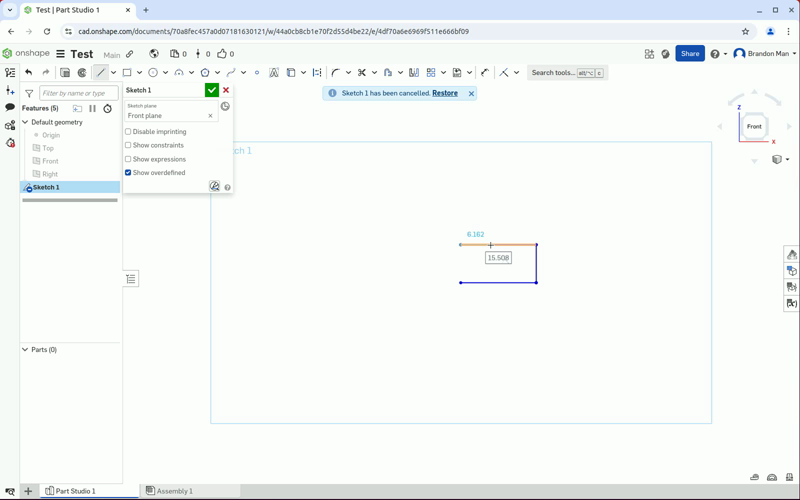
mouse_move(460, 282)
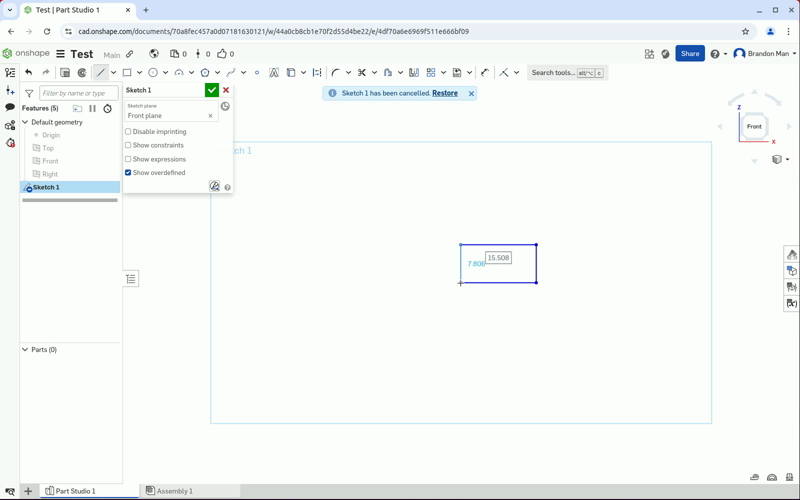
key_up(shift)
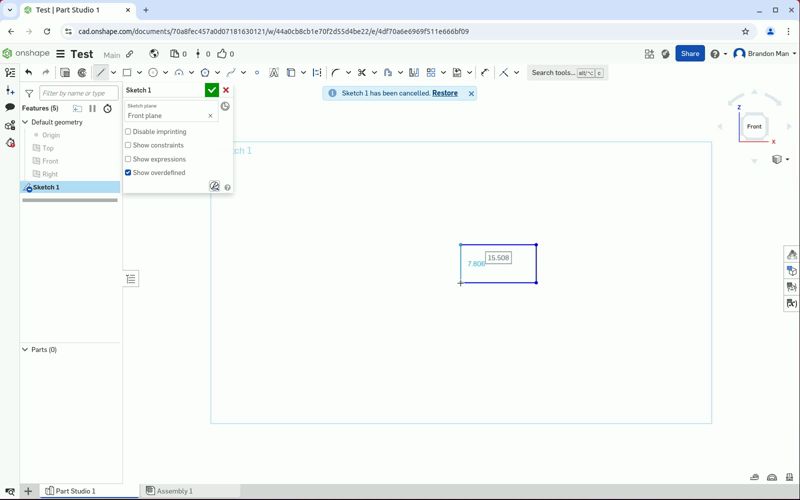
click(460, 282)
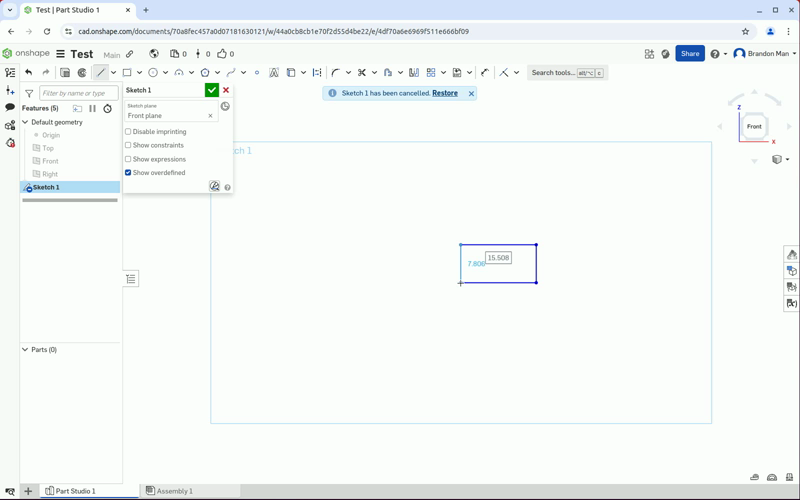
key(esc)
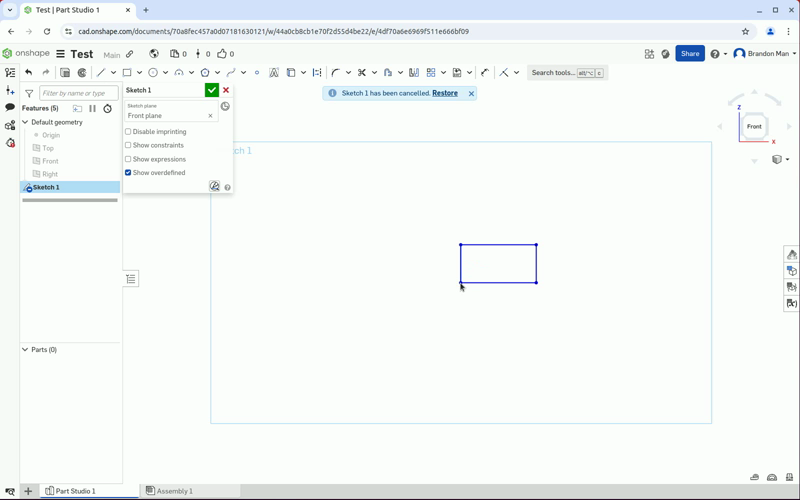
mouse_move(502, 248)
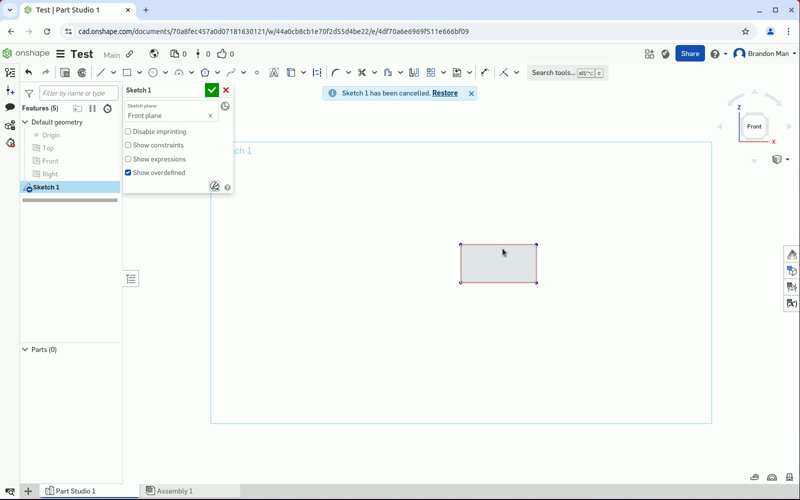
click(502, 248)
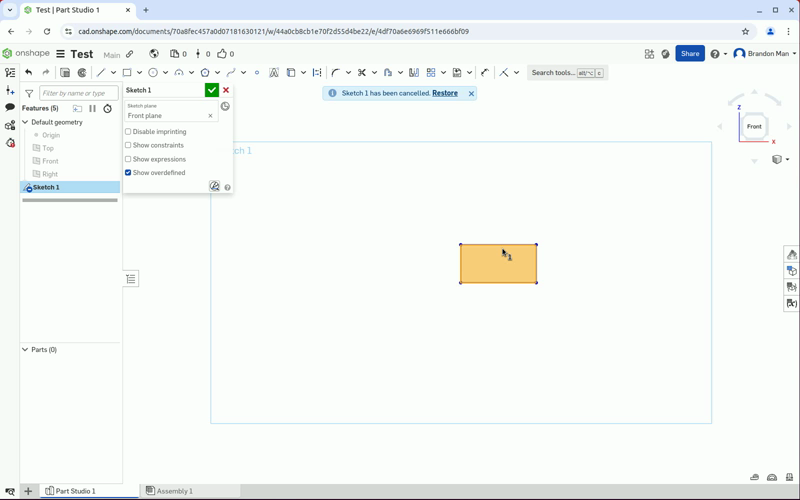
mouse_move(73, 352)
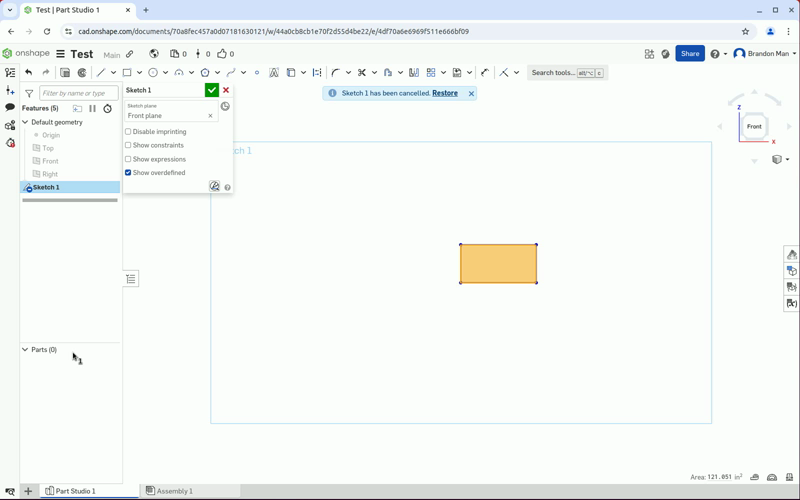
key(shift+y)
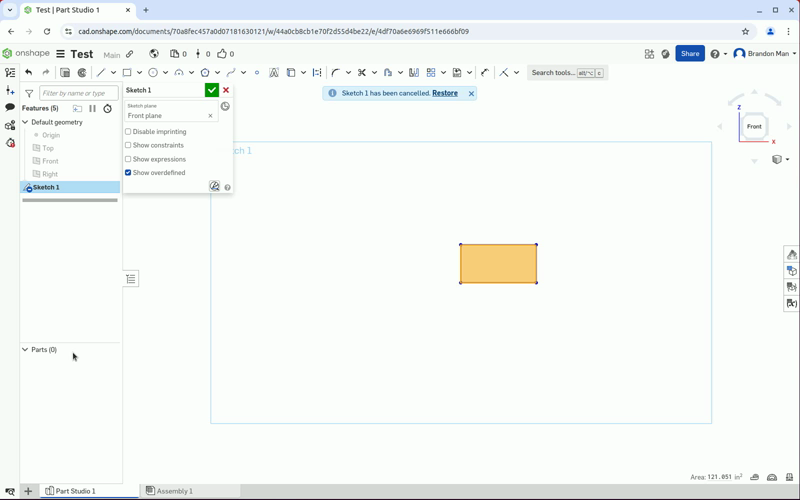
key(shift+e)
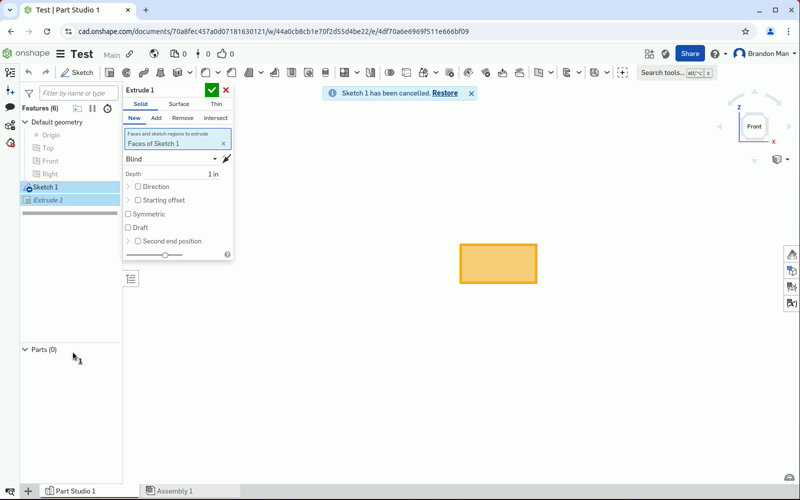
mouse_move(143, 106)
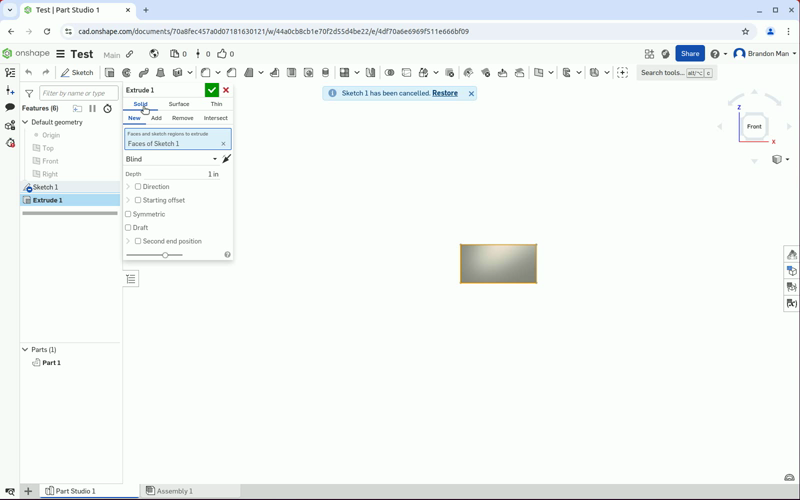
click(143, 106)
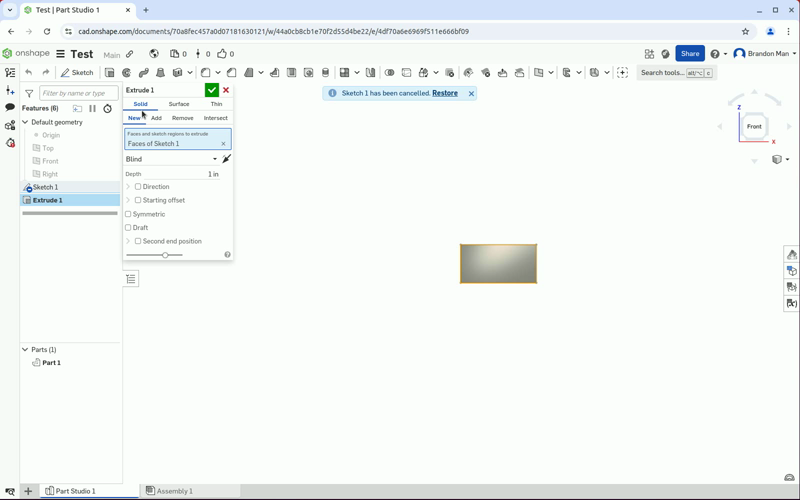
mouse_move(137, 120)
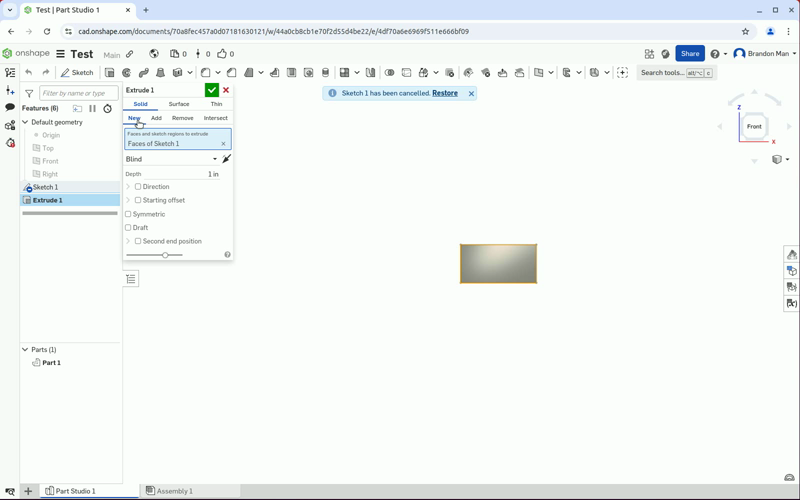
click(137, 120)
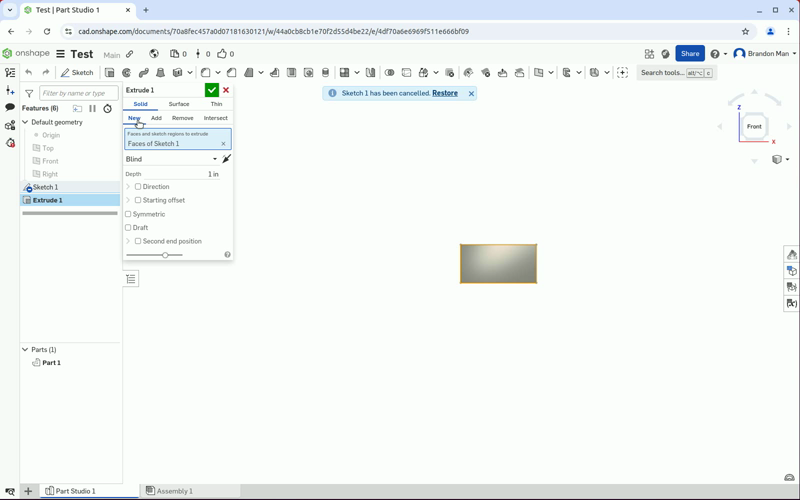
key(tab, 4)
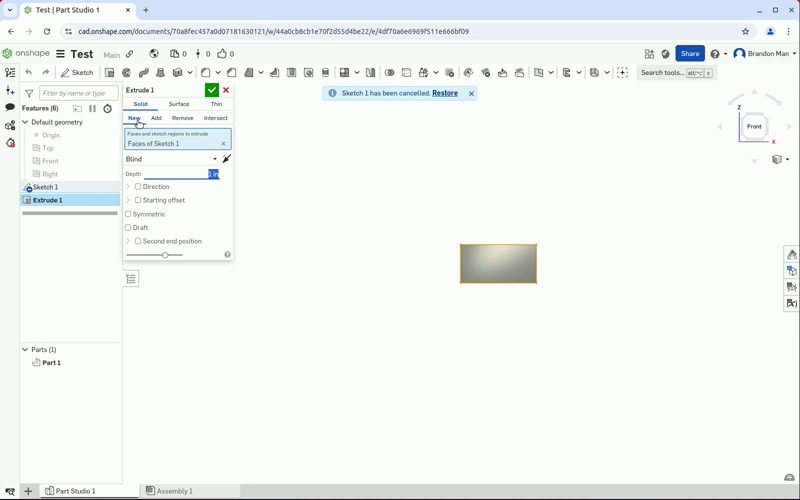
text(23.108)
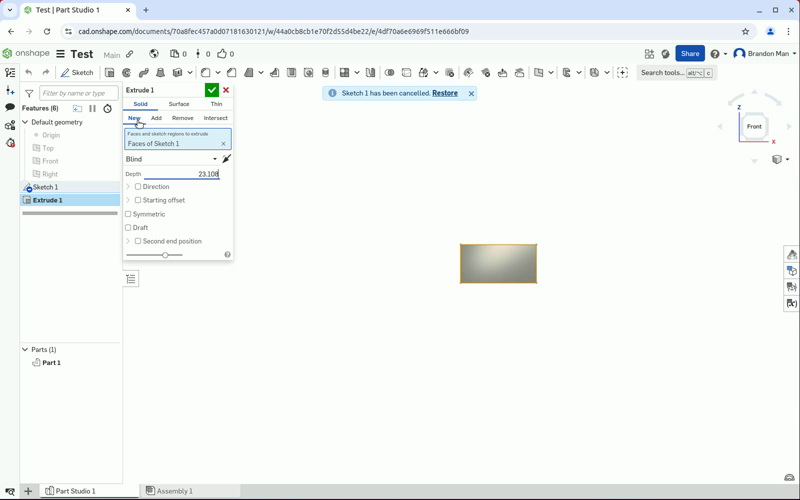
key(enter)
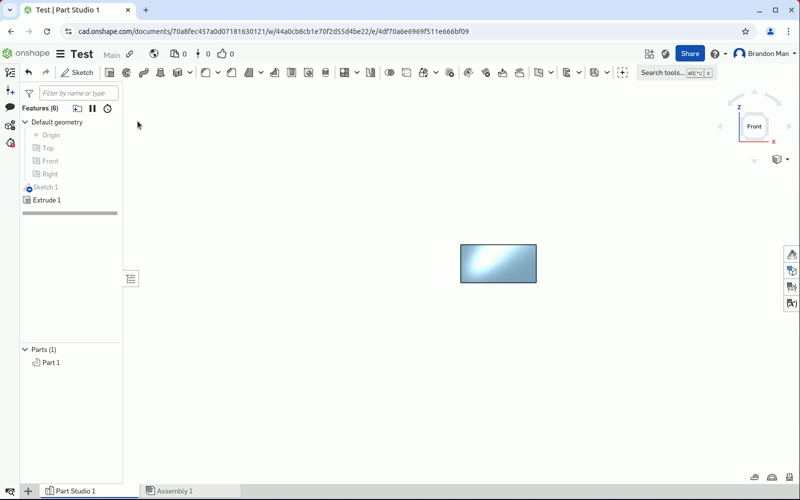
key(shift+h)
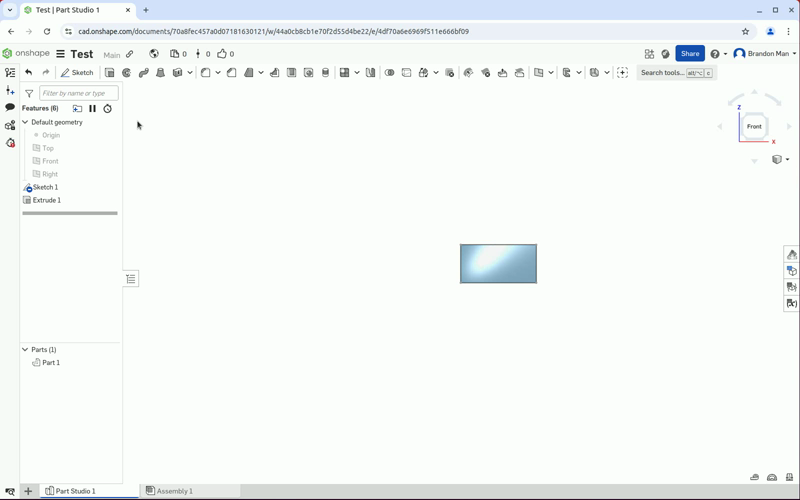
key(shift+h)
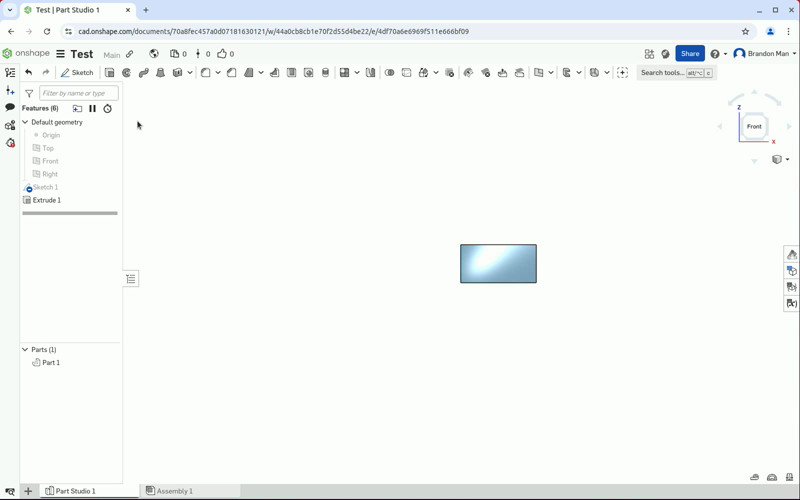
mouse_move(73, 189)
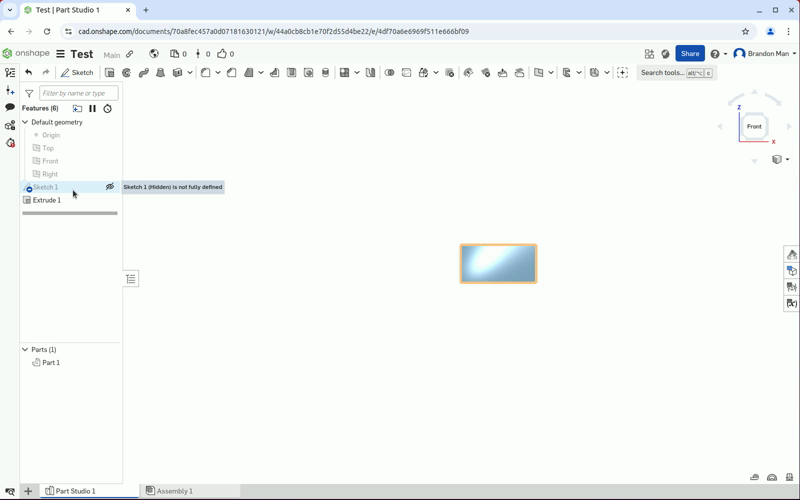
click(73, 189)
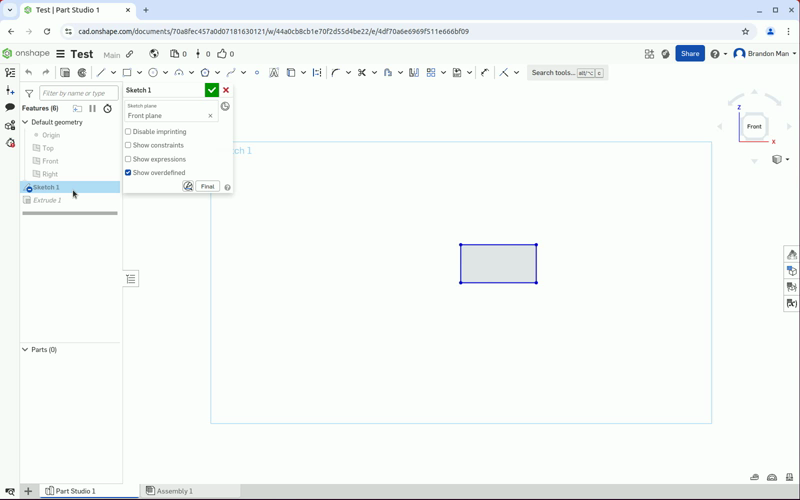
mouse_move(229, 92)
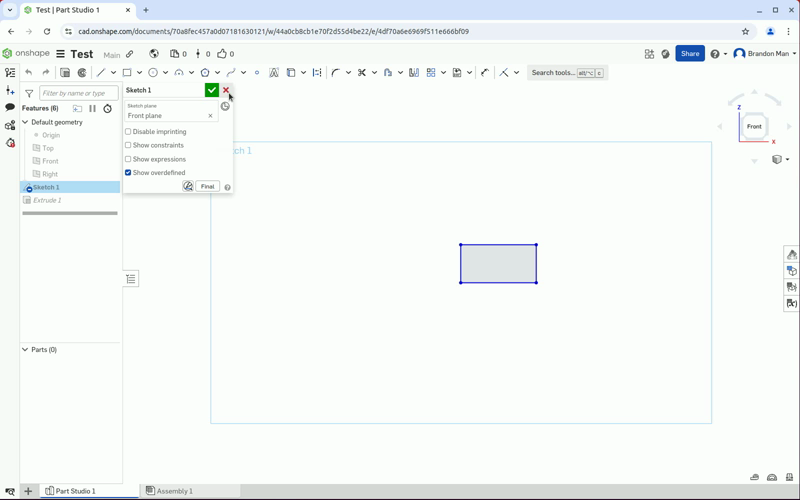
click(229, 92)
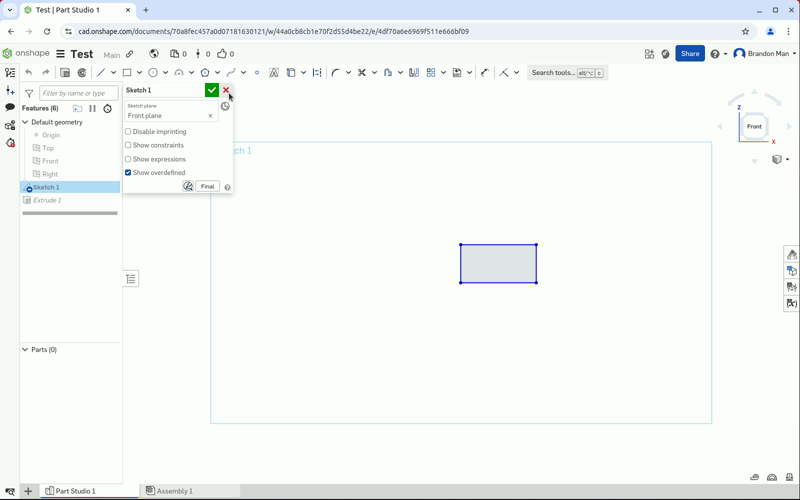
key(shift+s)
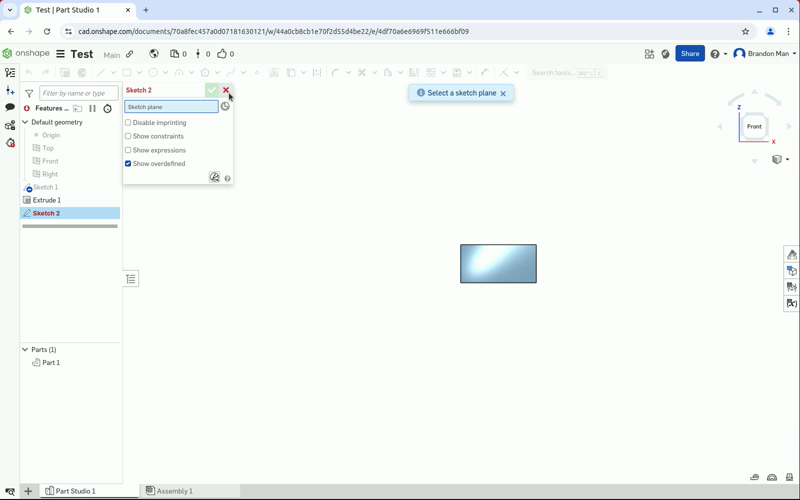
mouse_move(73, 163)
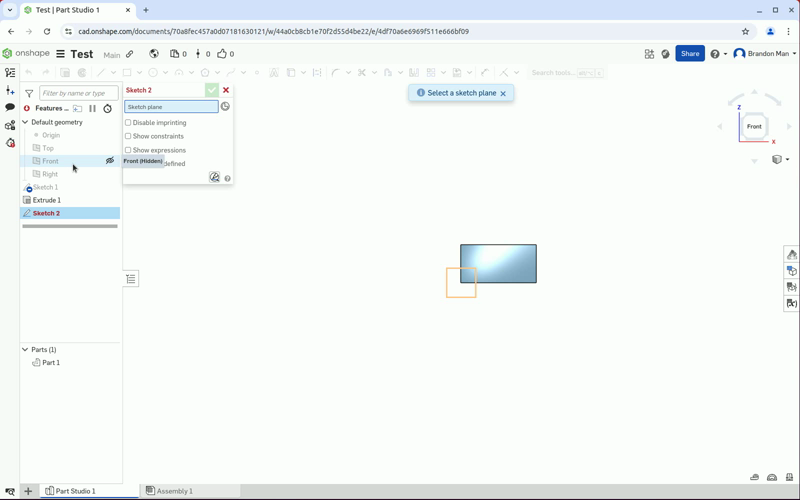
click(73, 163)
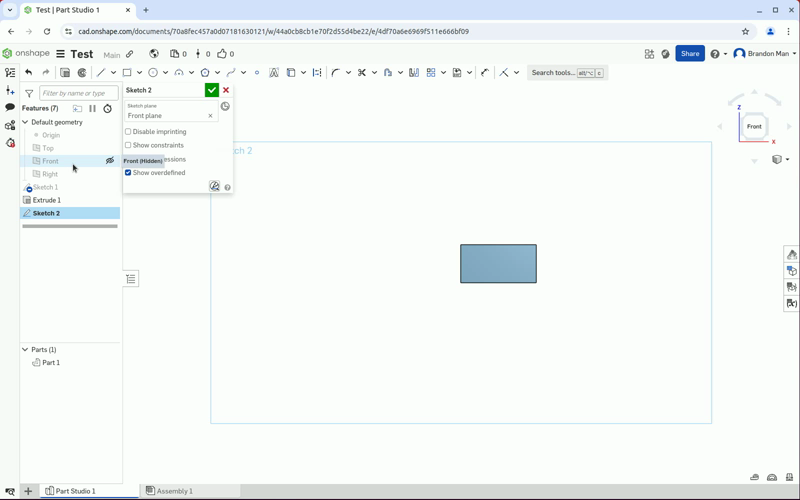
mouse_move(73, 352)
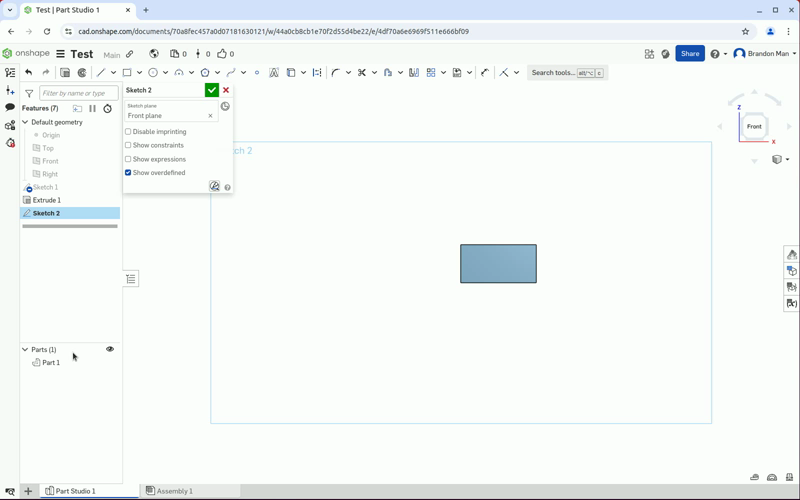
key(y)
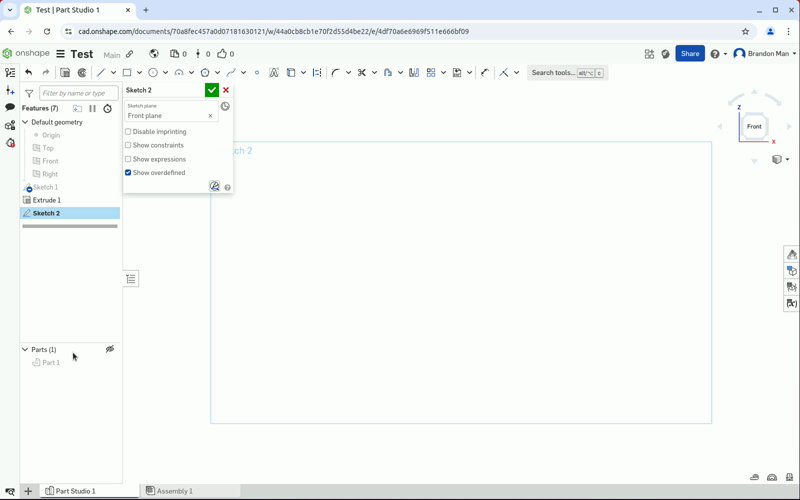
key(l)
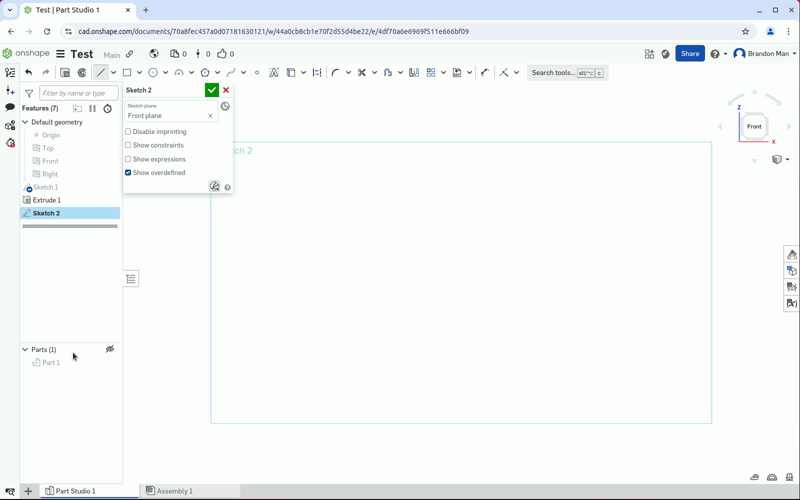
key_down(shift)
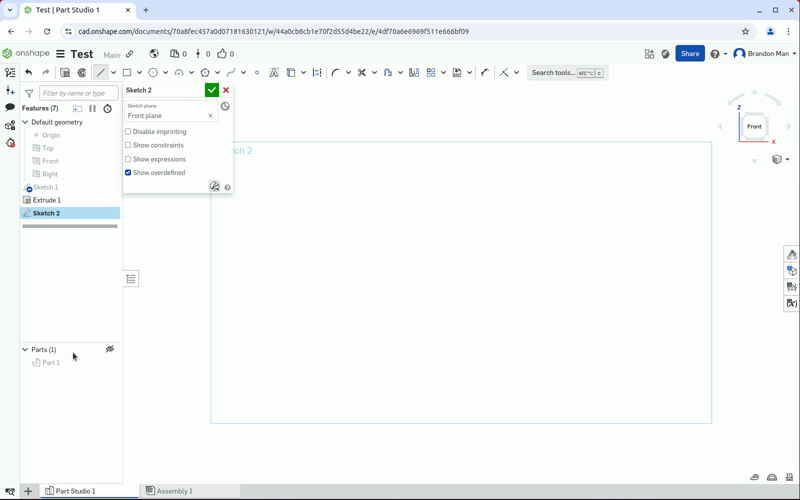
mouse_move(460, 245)
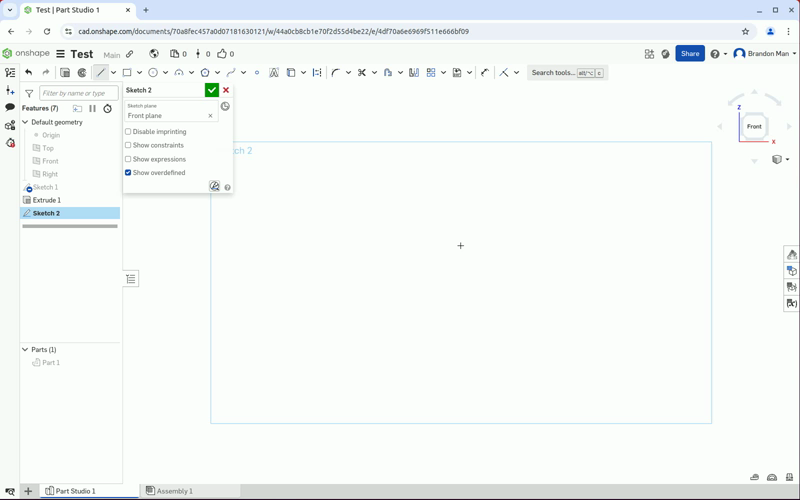
click(460, 245)
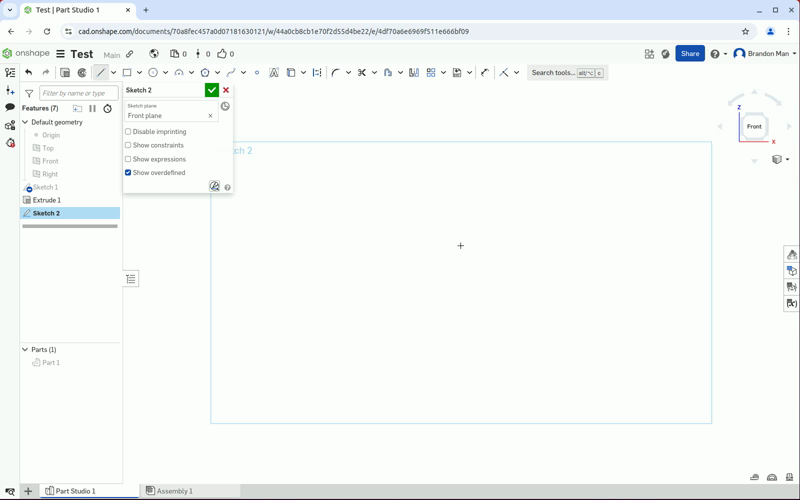
key_up(shift)
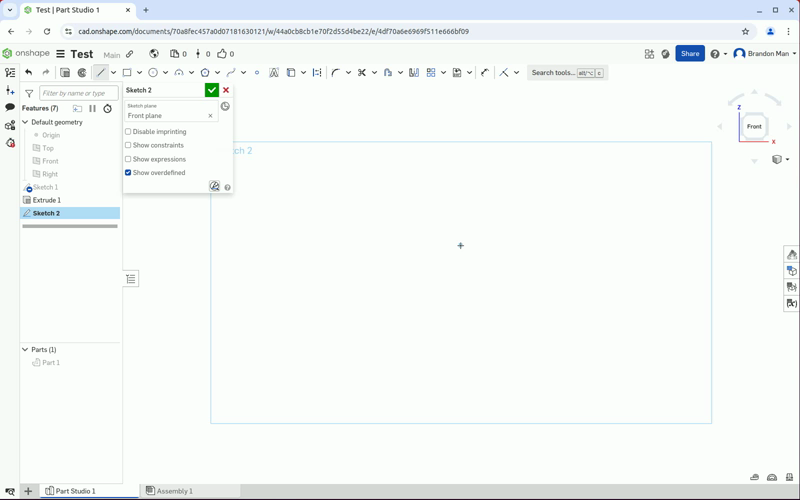
key_down(shift)
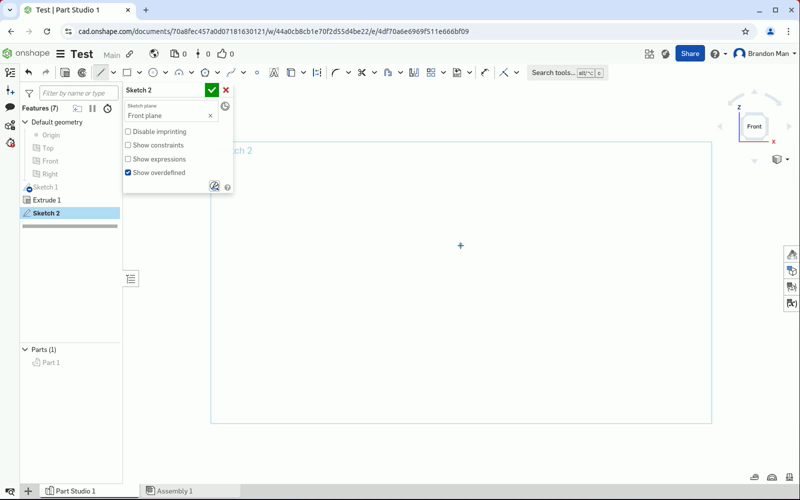
mouse_move(536, 245)
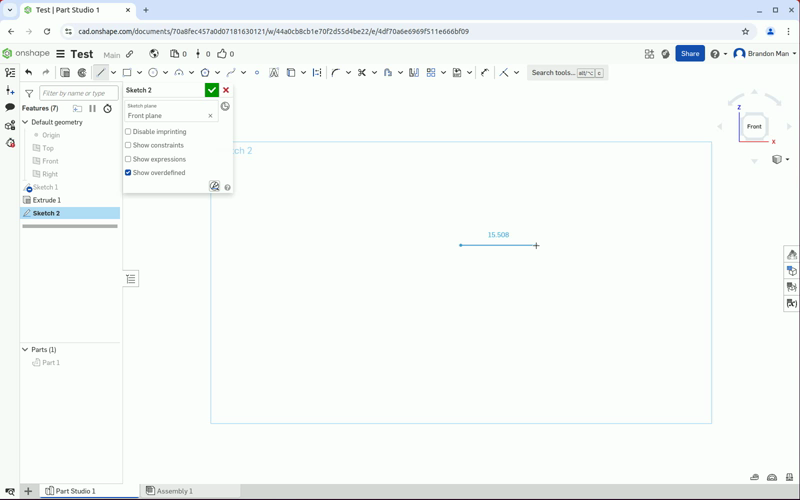
click(536, 245)
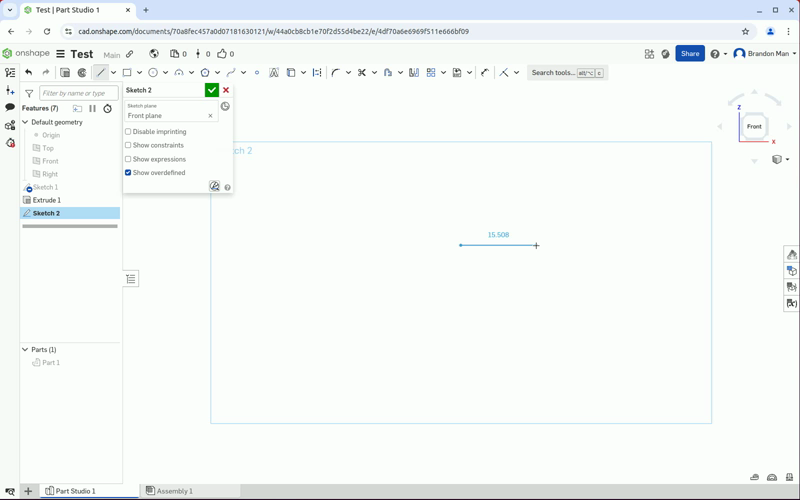
key_up(shift)
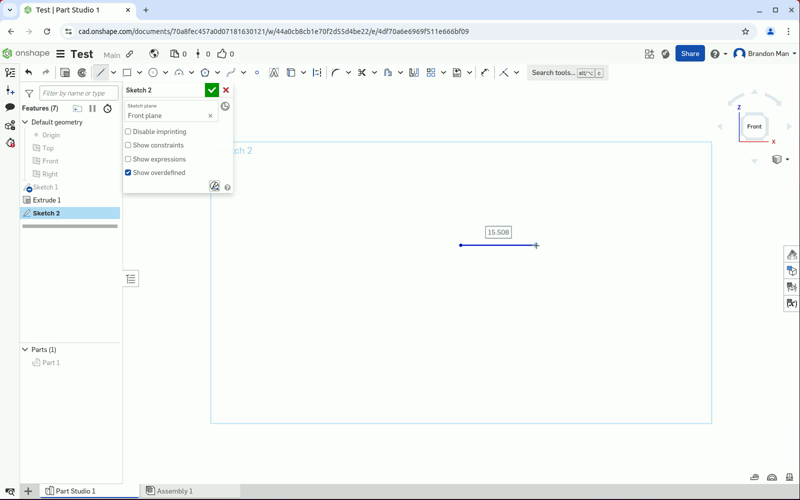
key_down(shift)
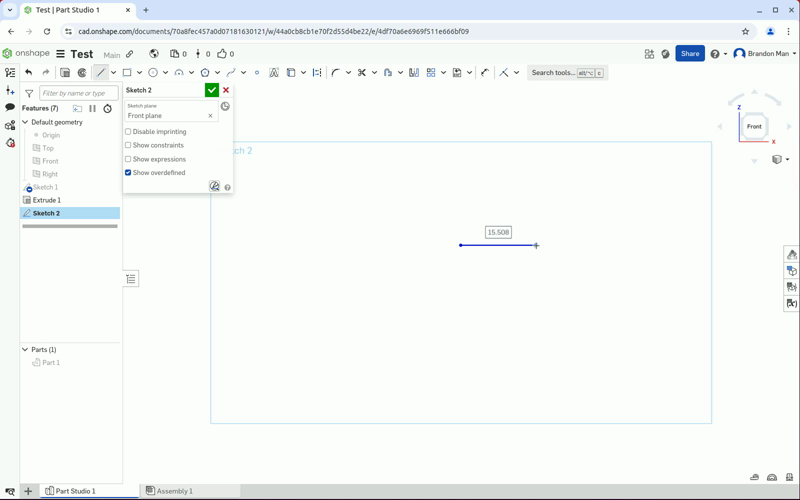
mouse_move(566, 245)
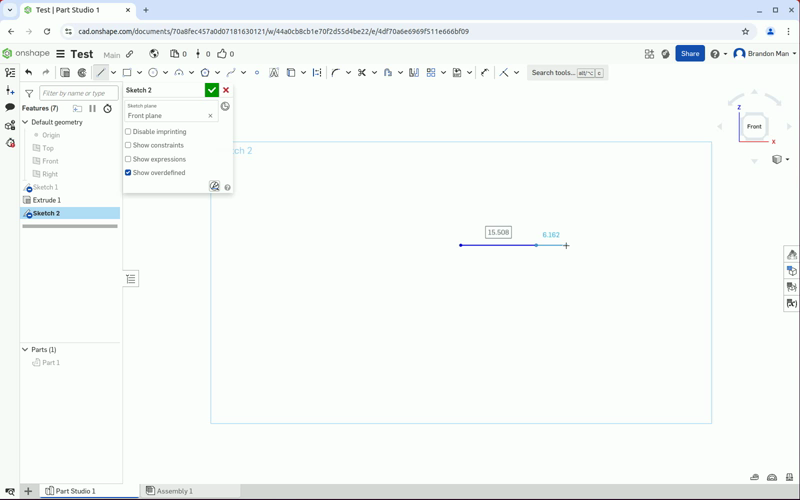
mouse_move(498, 207)
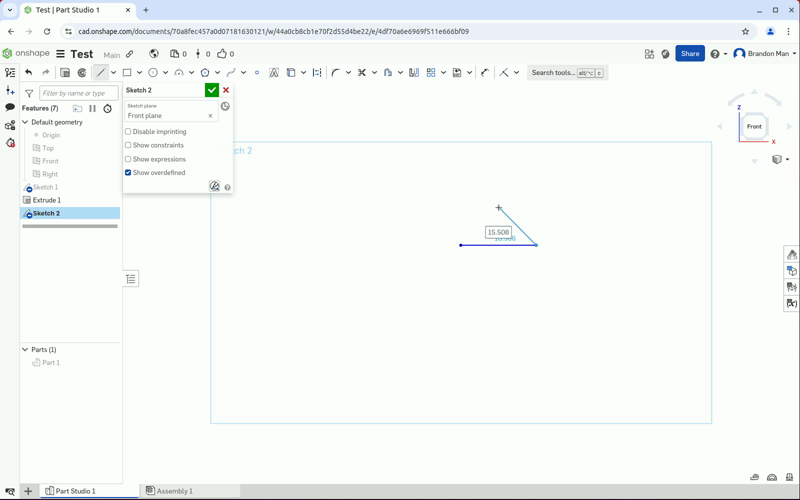
click(498, 207)
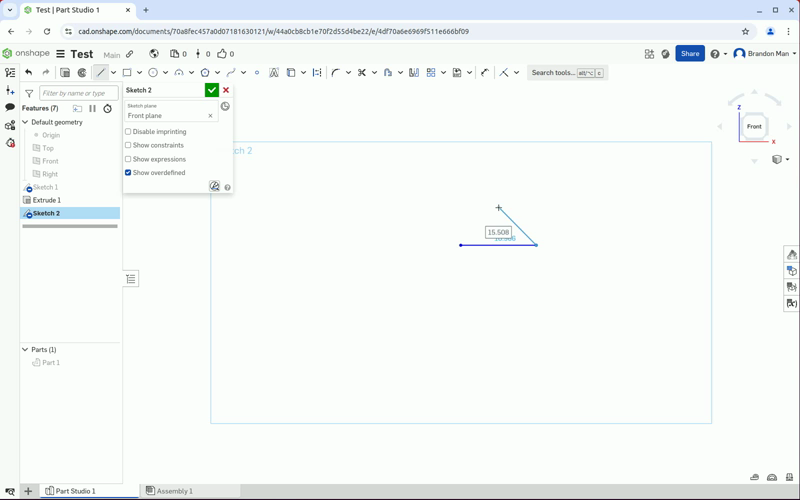
key_up(shift)
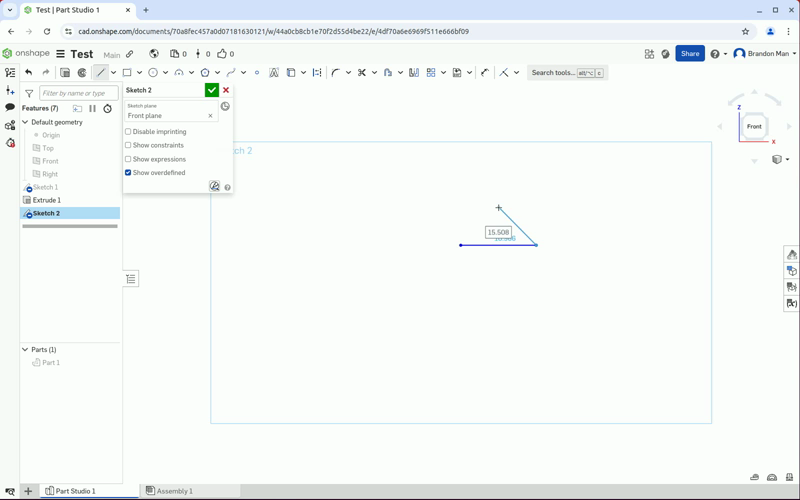
mouse_move(528, 207)
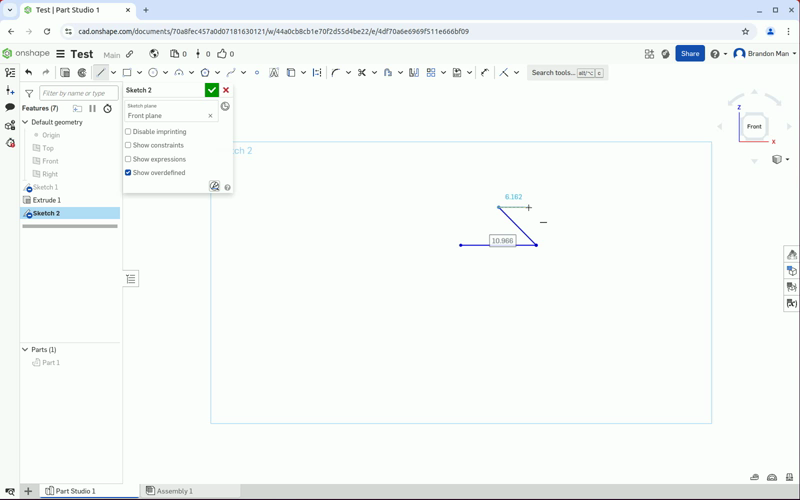
key_down(shift)
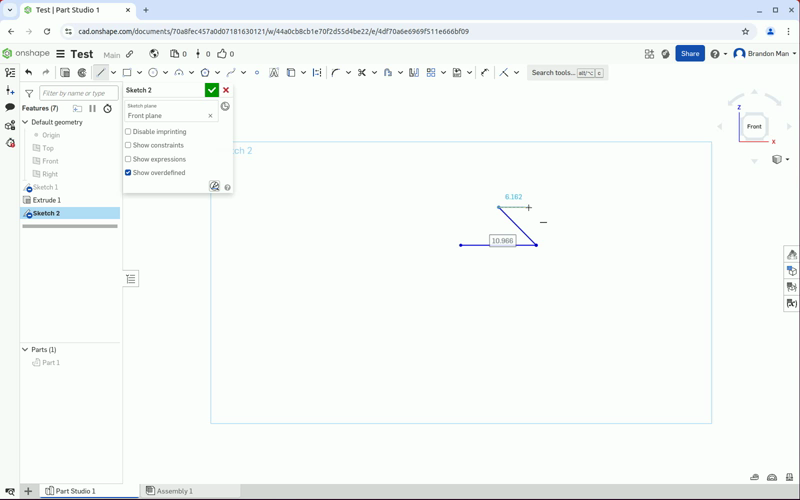
mouse_move(460, 245)
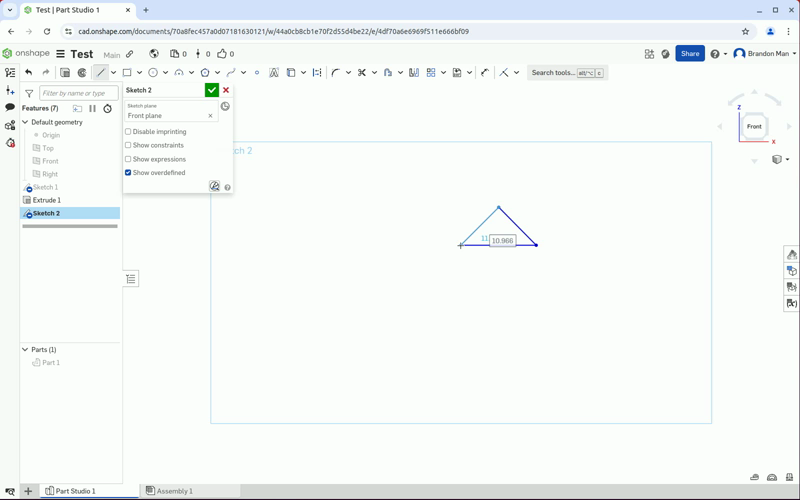
key_up(shift)
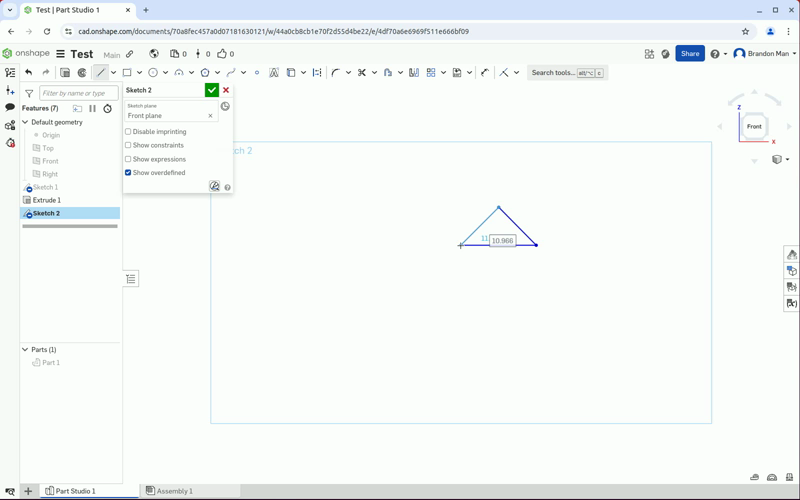
click(460, 245)
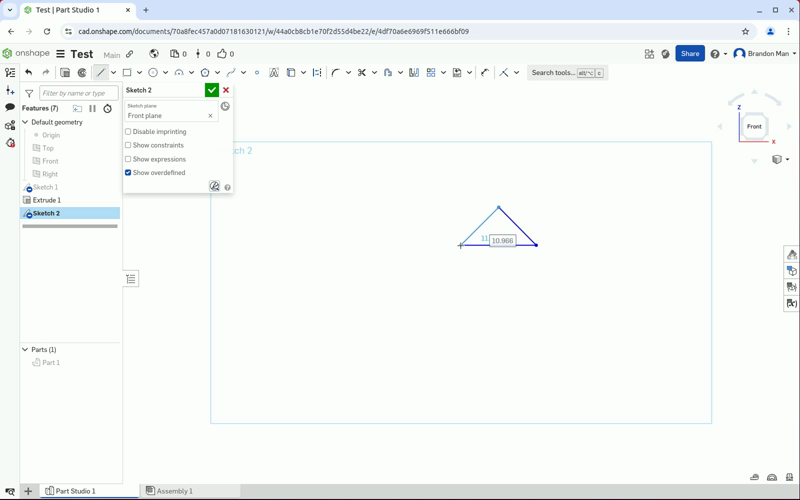
key(esc)
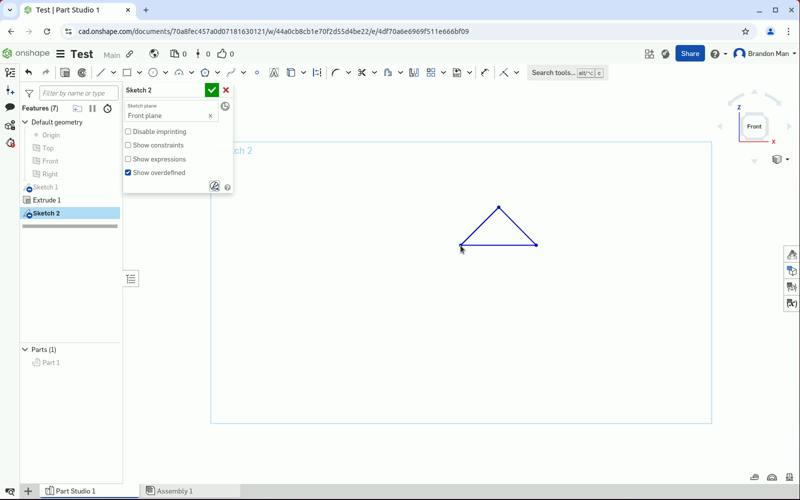
mouse_move(509, 237)
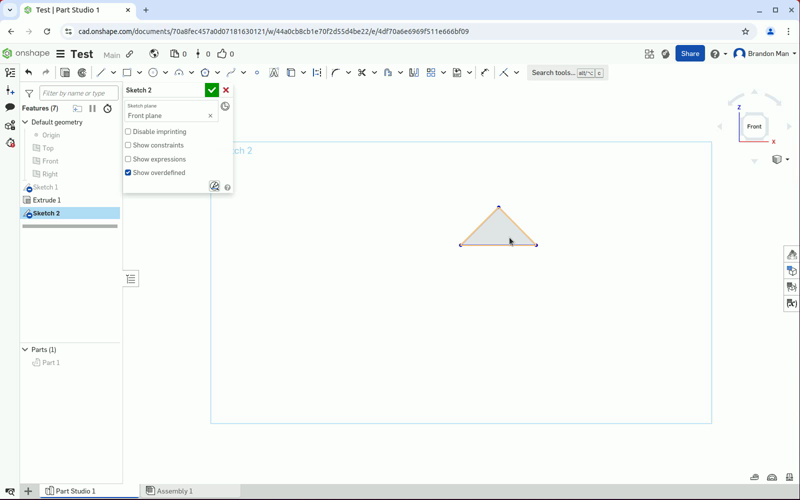
scroll(6)
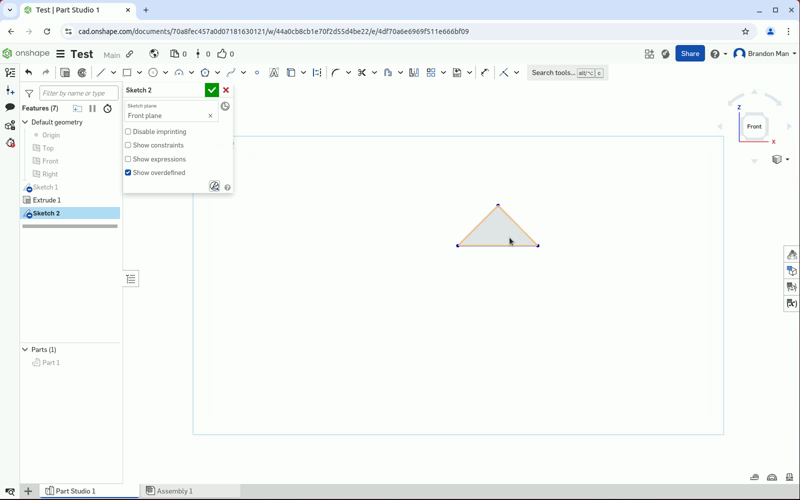
scroll(6)
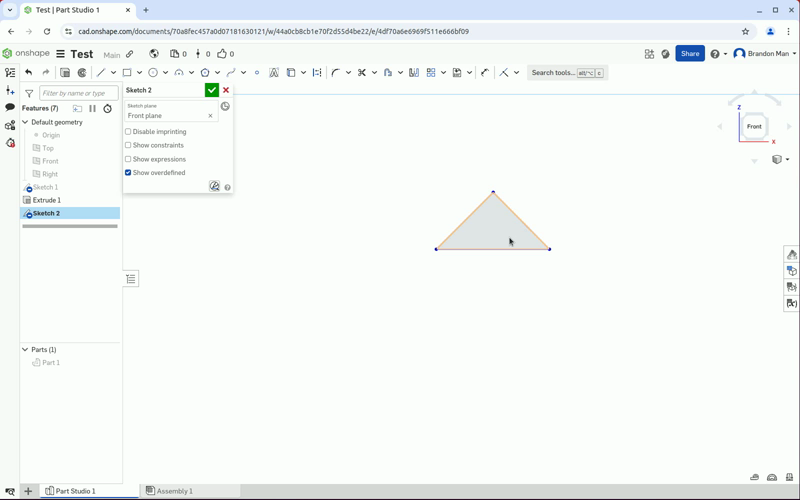
scroll(6)
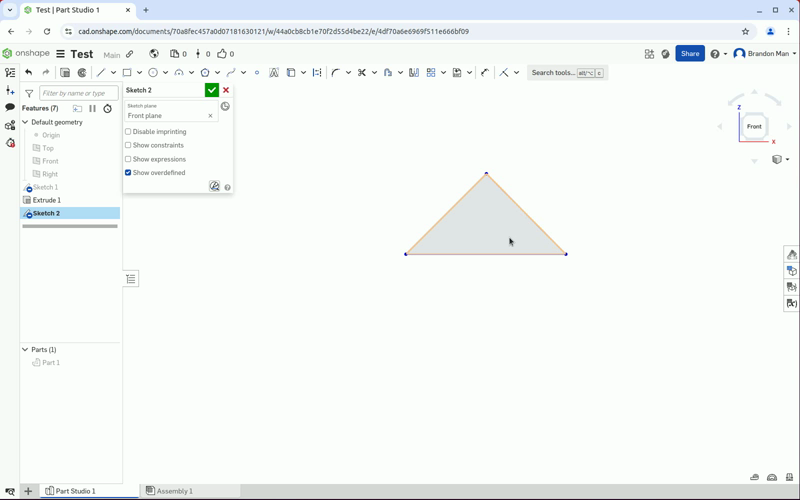
scroll(6)
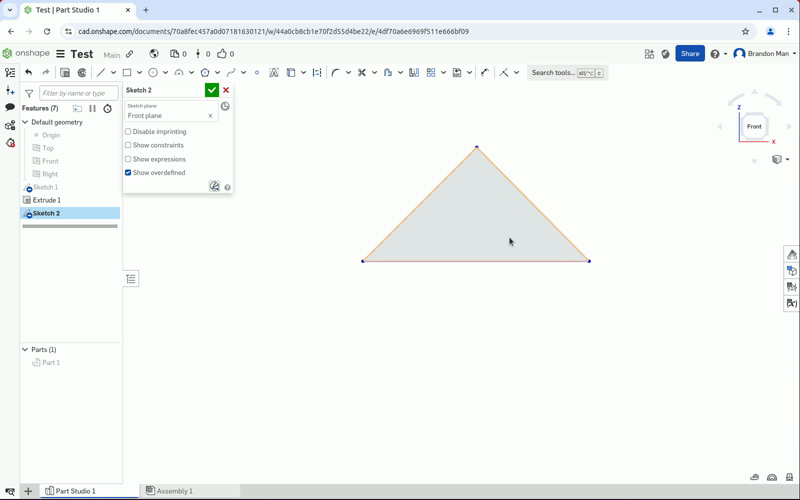
scroll(6)
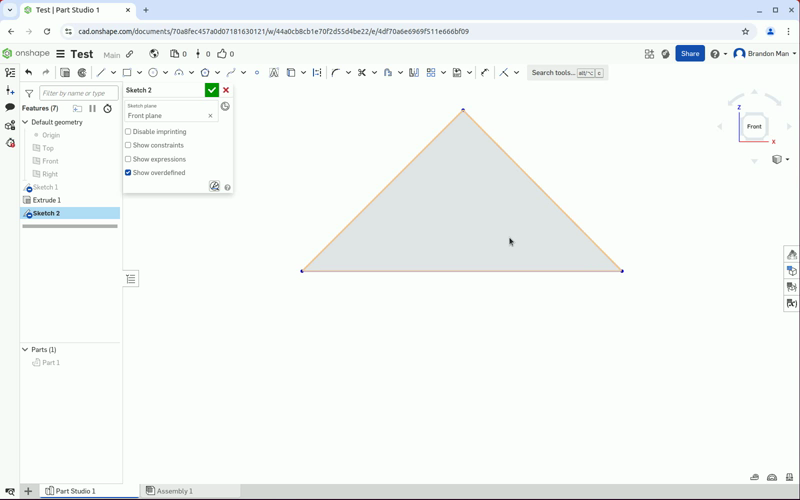
scroll(6)
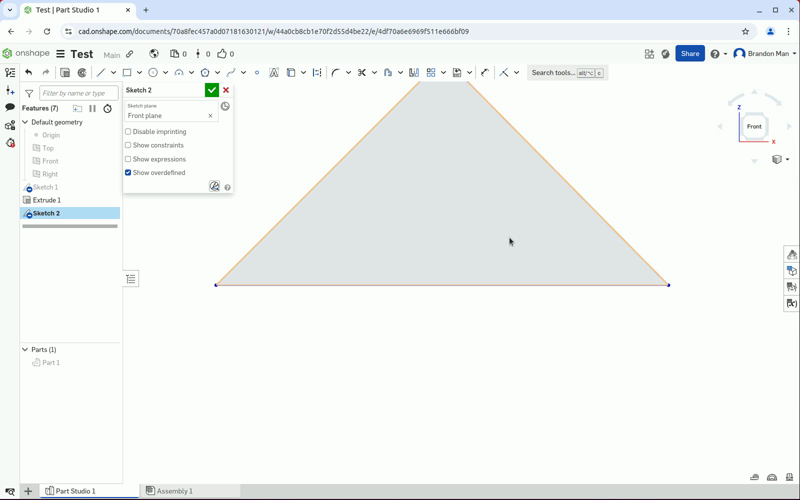
scroll(6)
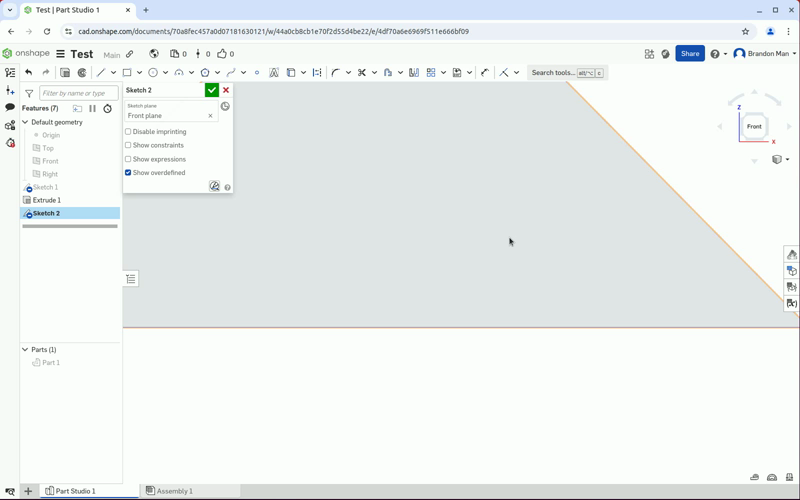
click(509, 237)
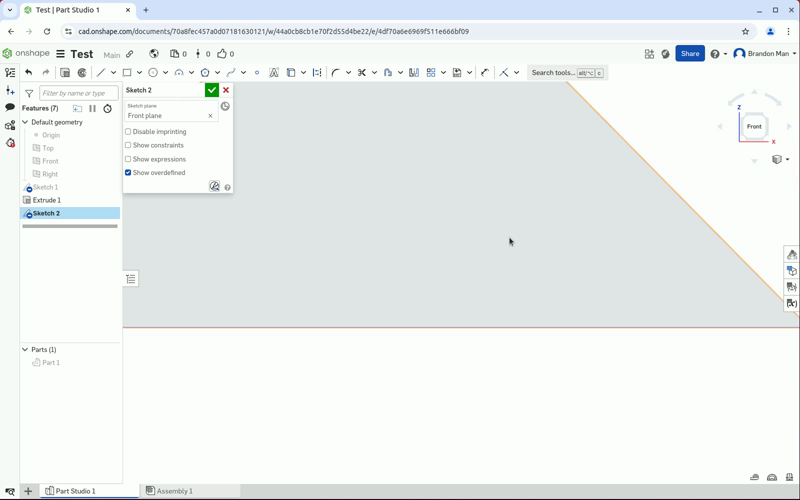
scroll(-6)
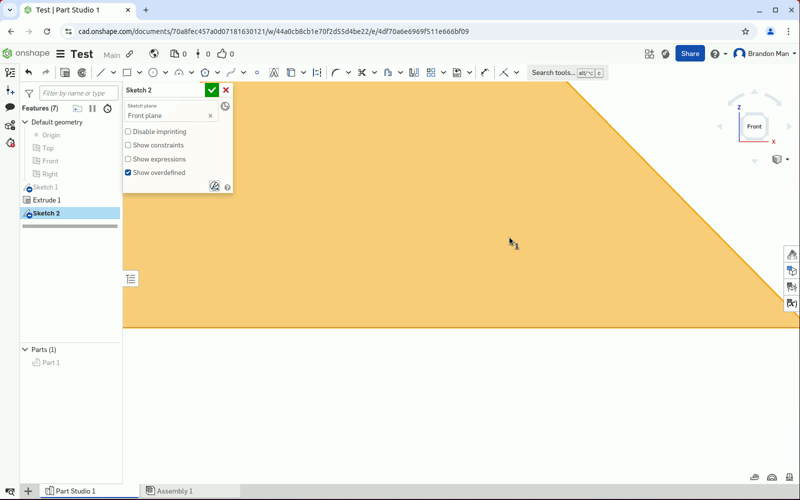
scroll(-6)
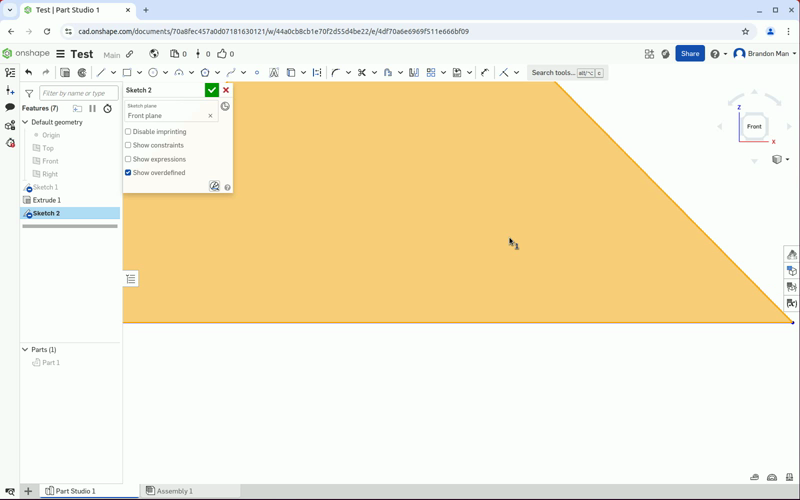
scroll(-6)
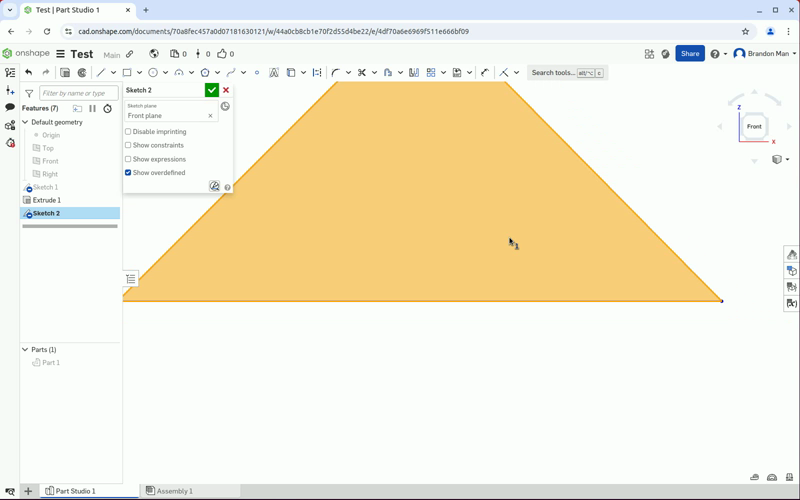
scroll(-6)
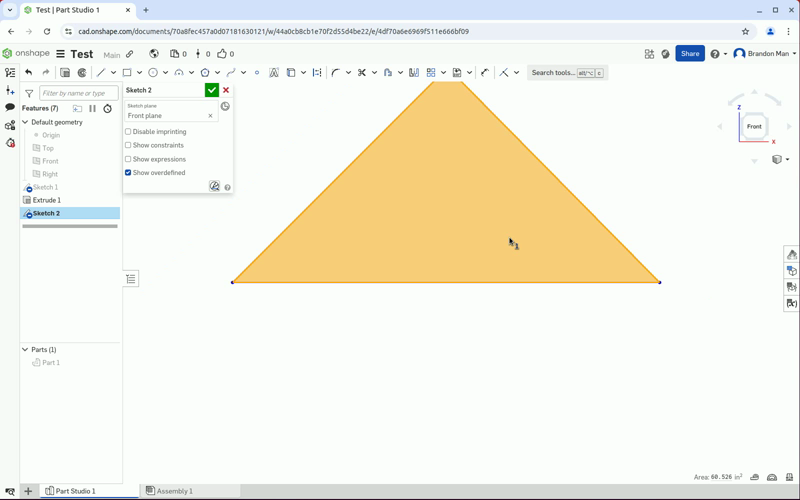
scroll(-6)
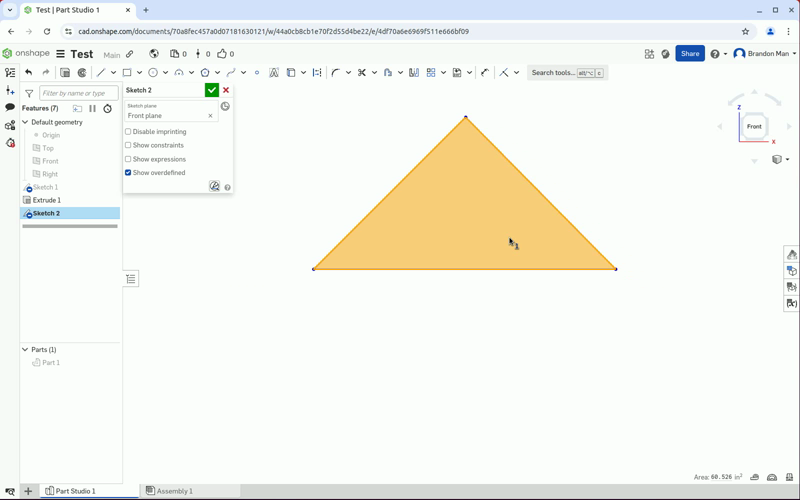
scroll(-6)
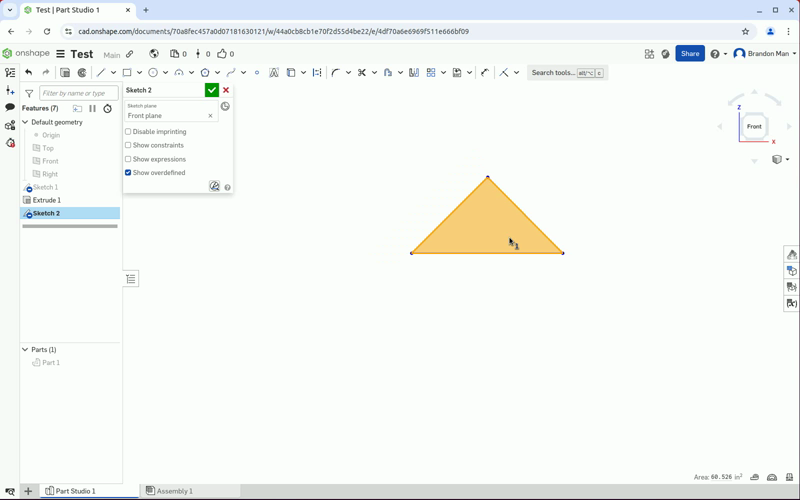
scroll(-6)
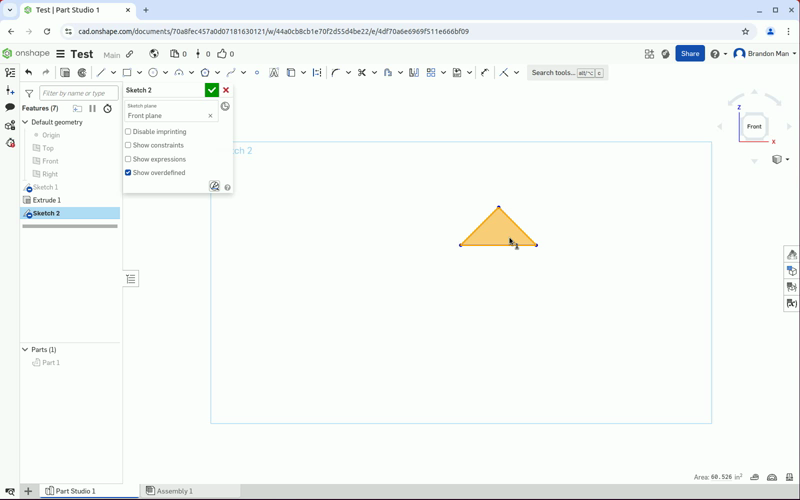
mouse_move(73, 352)
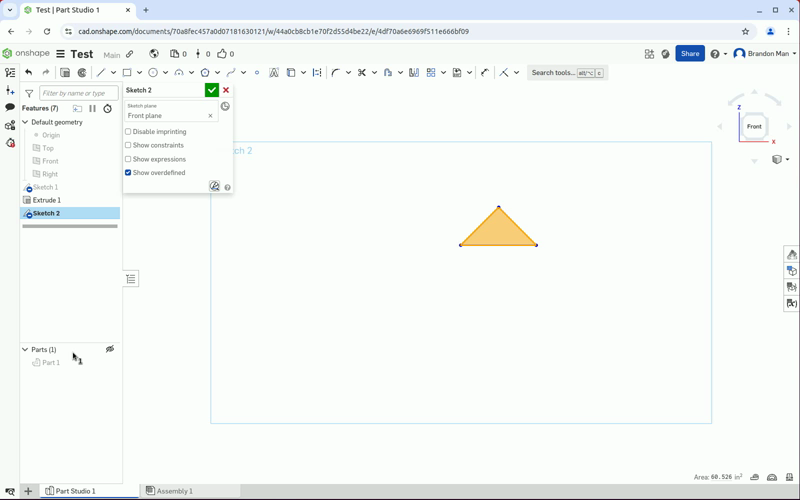
key(shift+y)
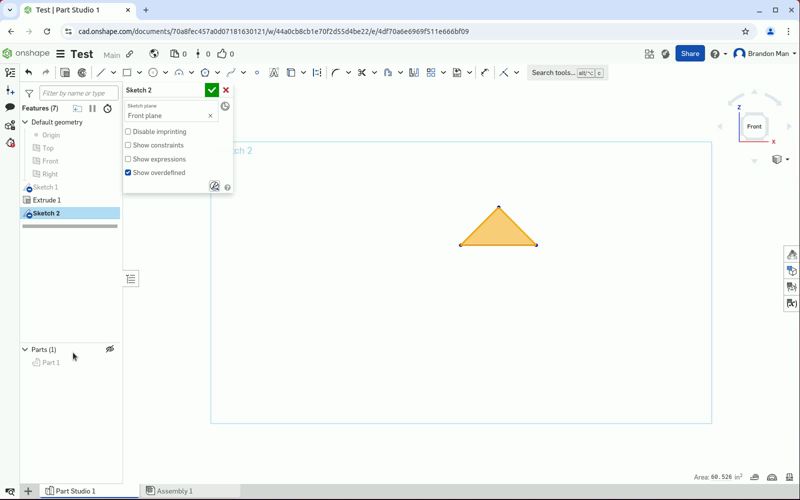
key(shift+e)
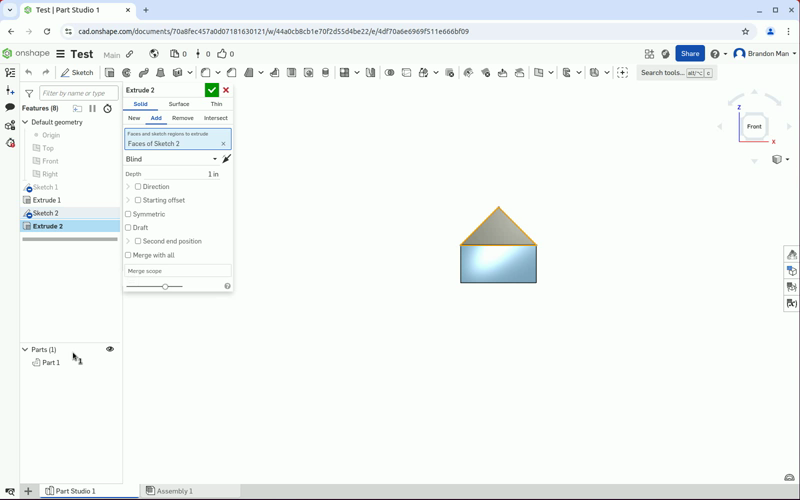
mouse_move(143, 106)
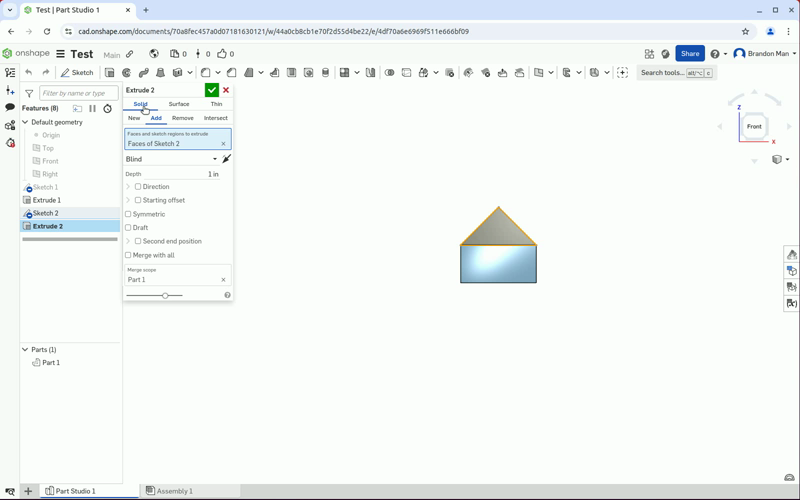
click(143, 106)
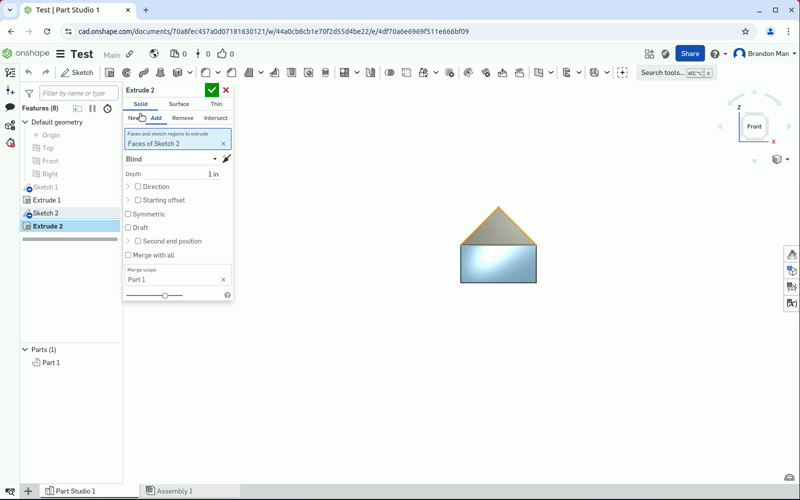
mouse_move(137, 120)
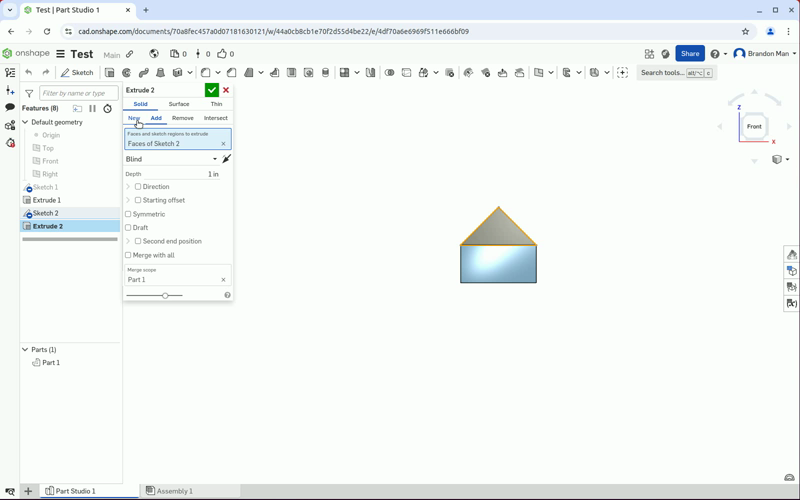
click(137, 120)
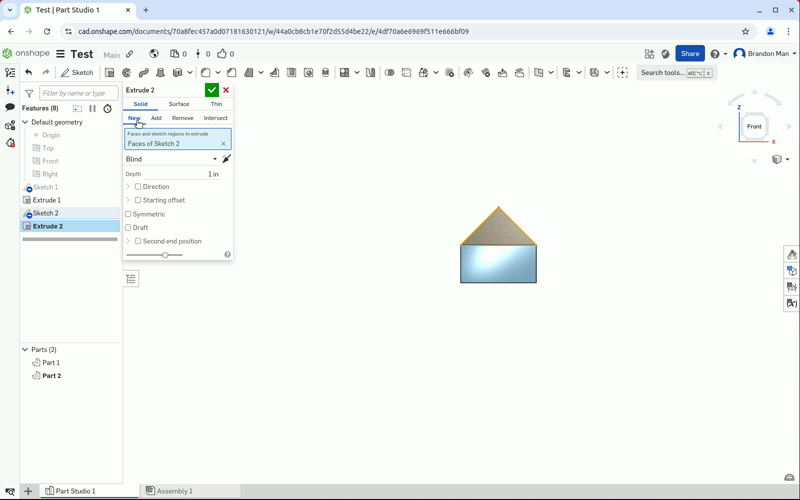
key(tab, 4)
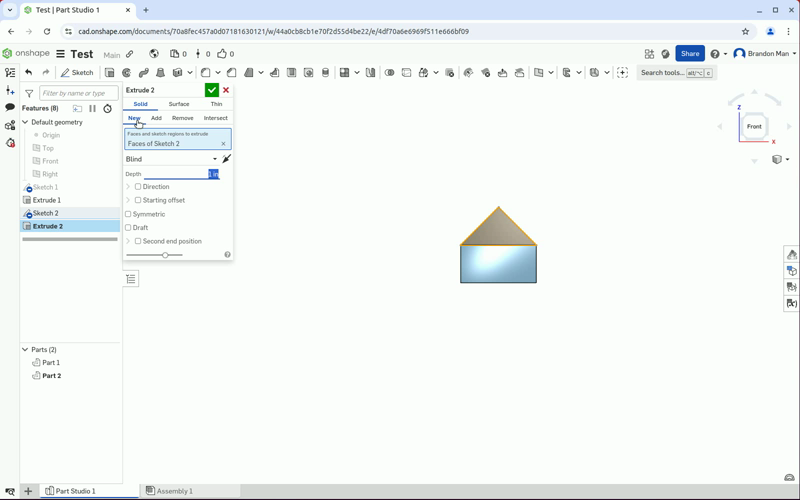
text(23.108)
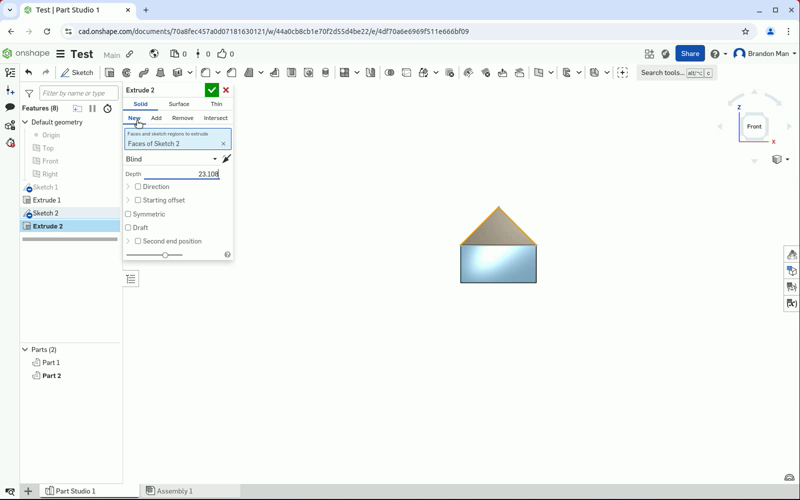
key(enter)
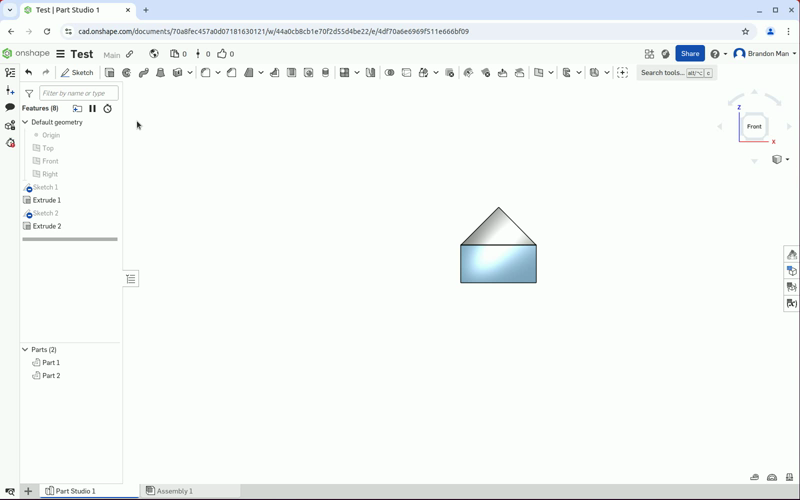
key(shift+h)
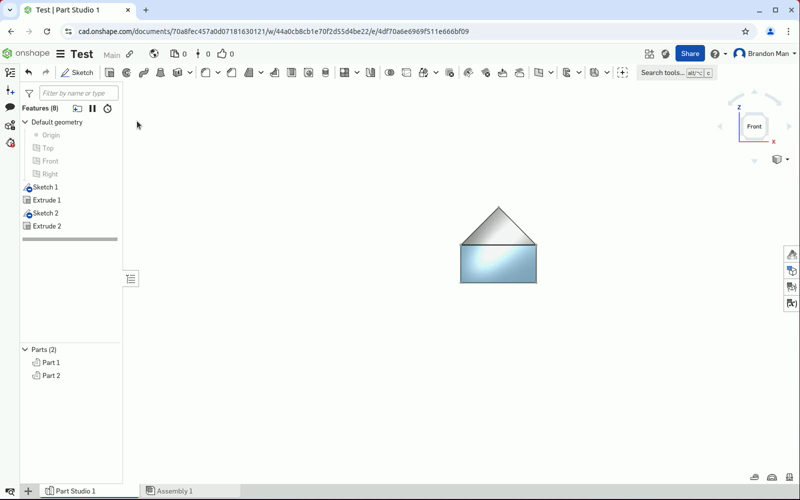
key(shift+h)
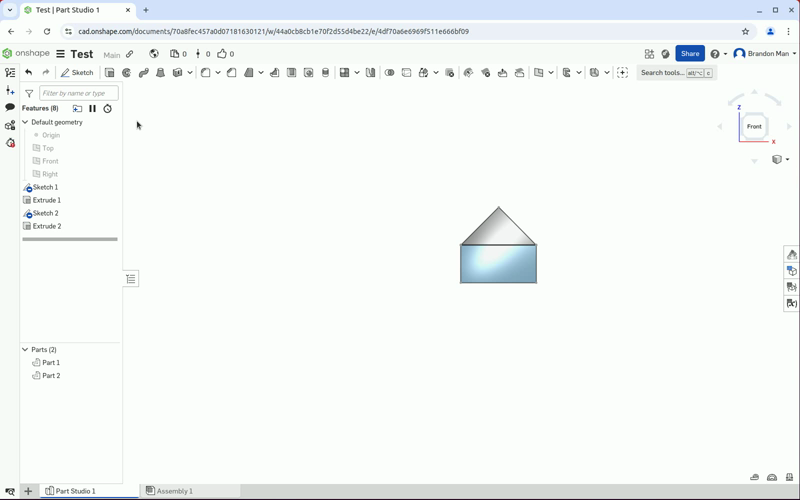
key(shift+7)
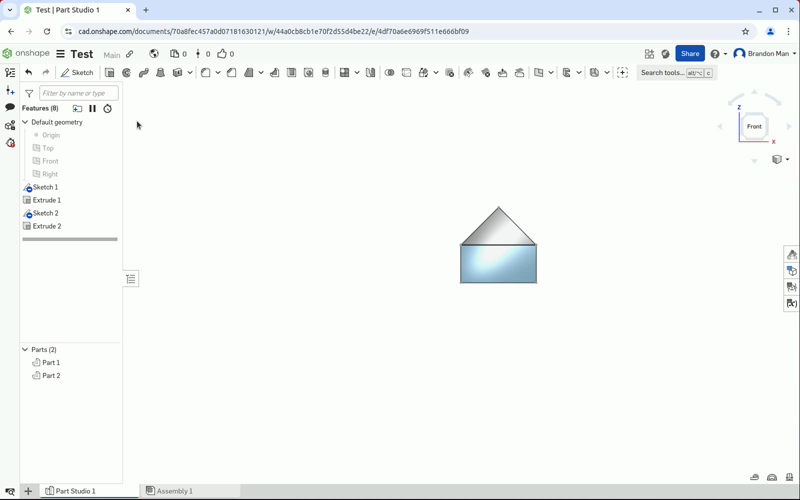
key(left, 2)
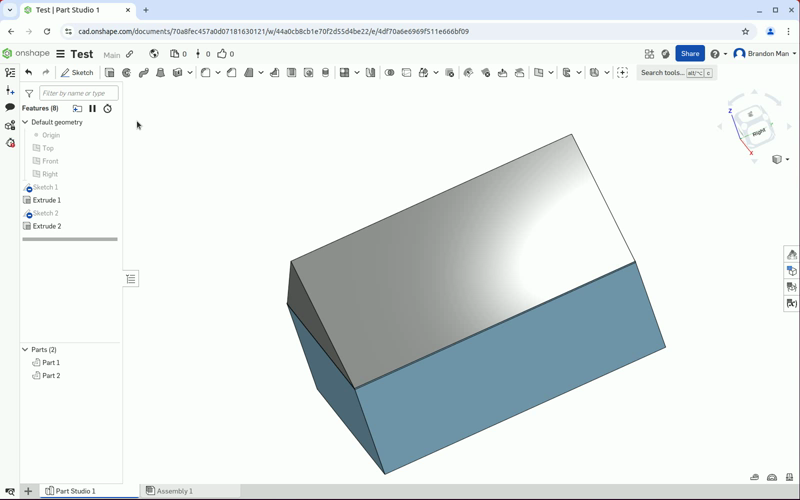
key(down, 2)
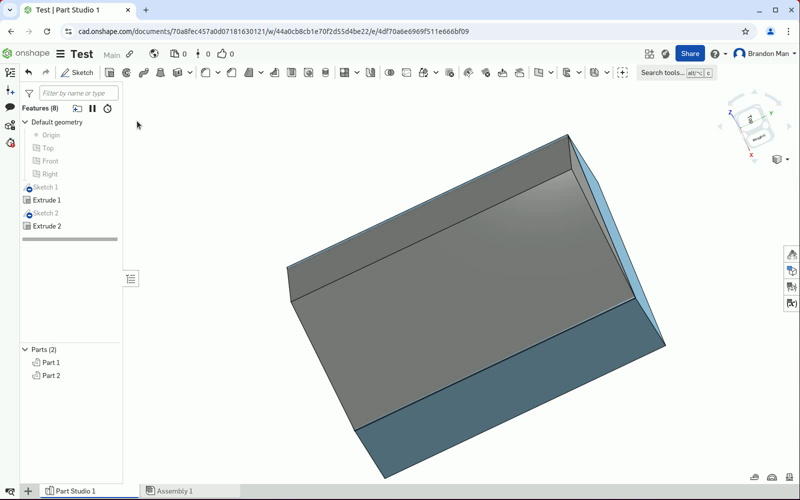
key(up, 2)
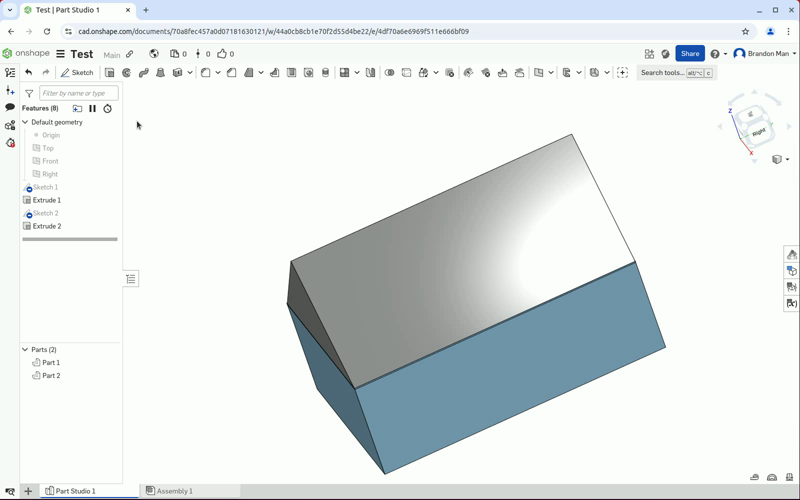
key(right, 2)
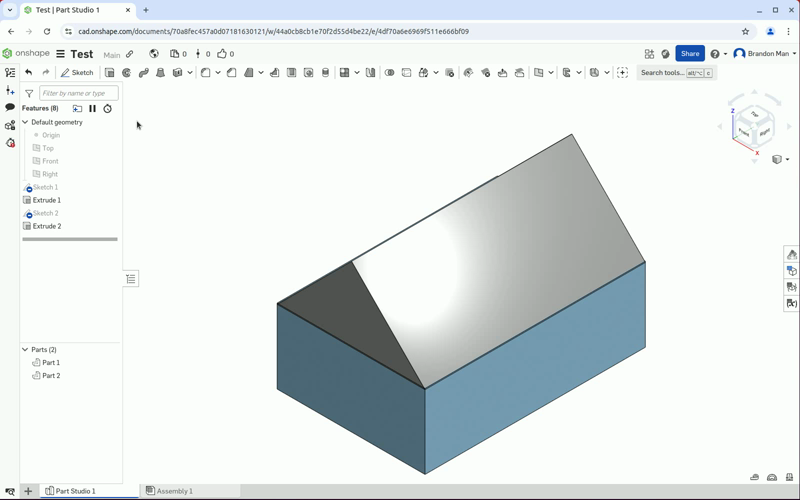
mouse_move(73, 189)
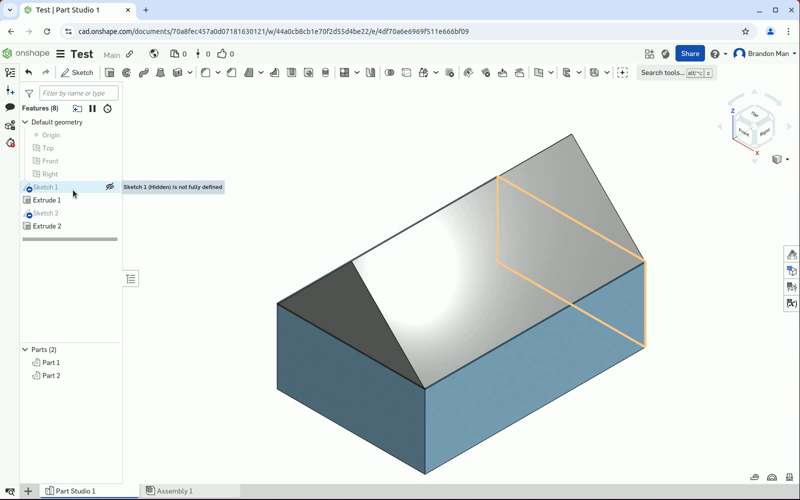
click(73, 189)